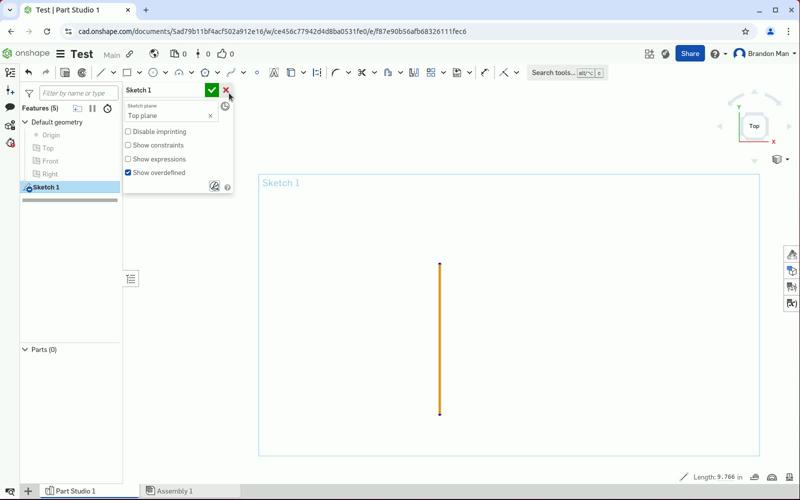
key(shift+h)
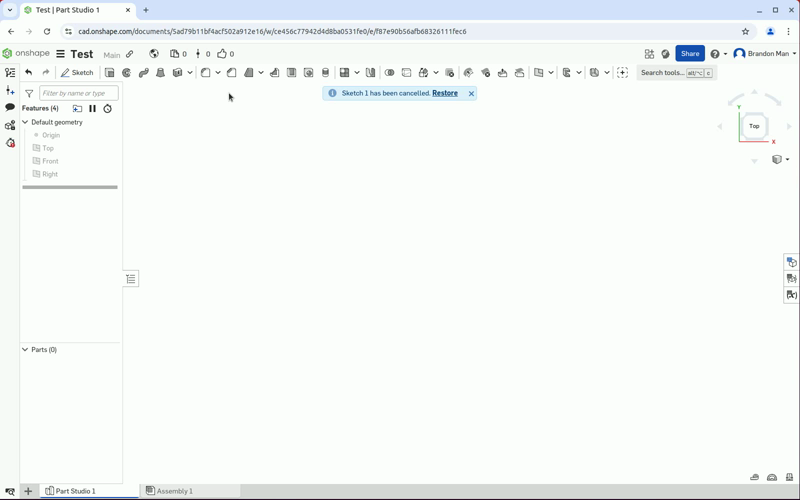
mouse_move(73, 352)
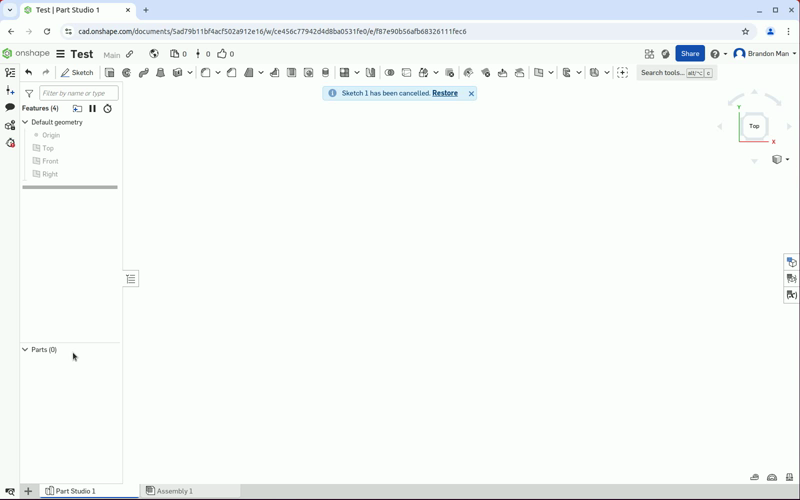
key(y)
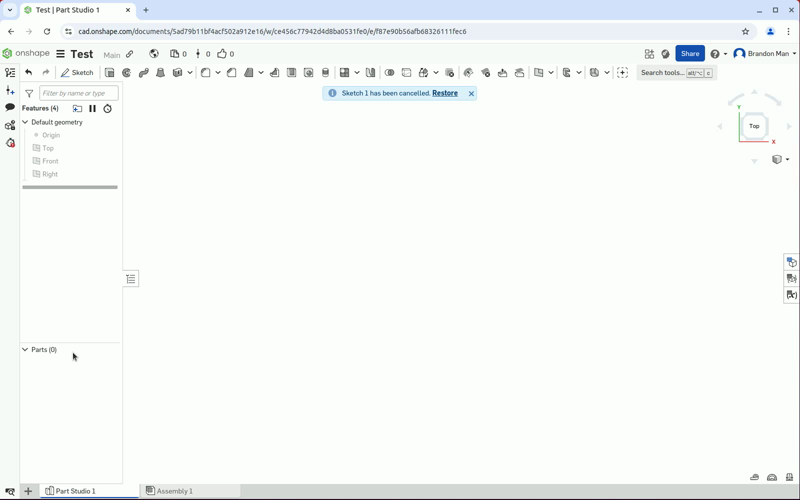
key(shift+p)
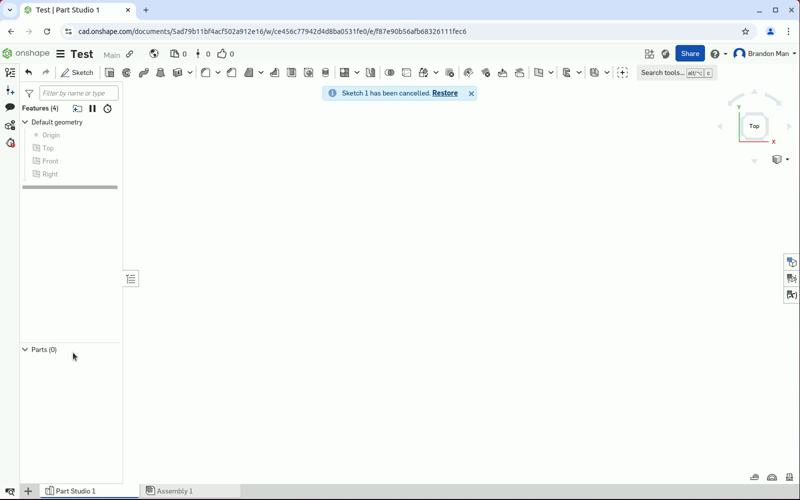
key(space)
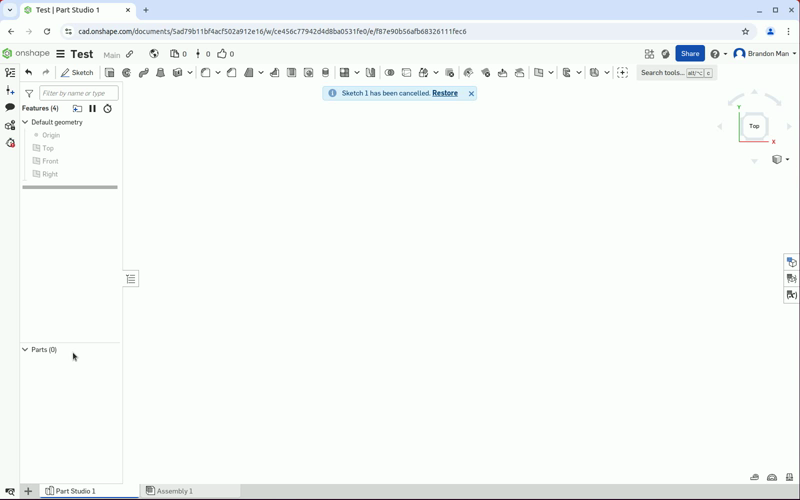
key_down(shift)
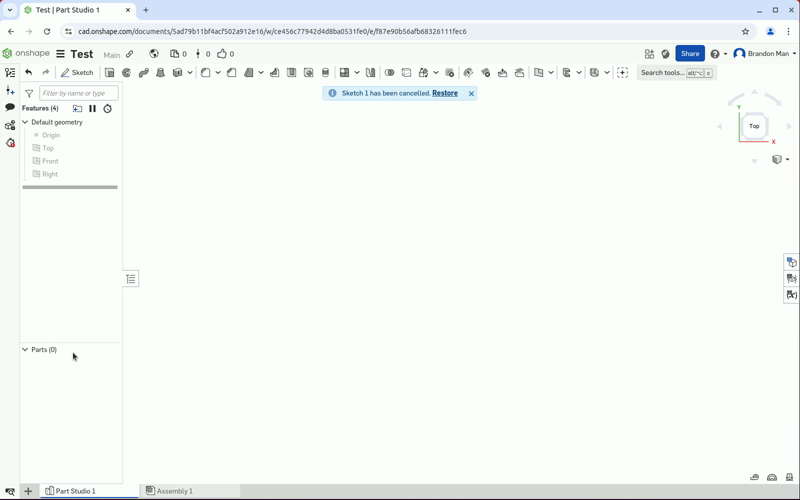
key(up)
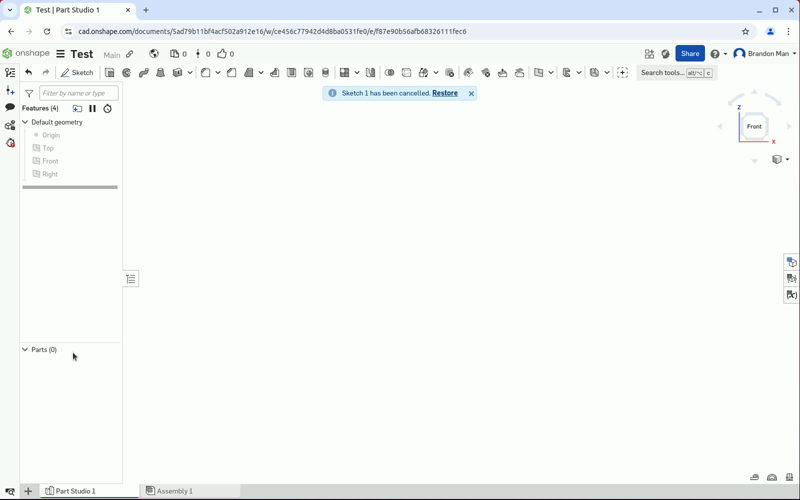
key_up(shift)
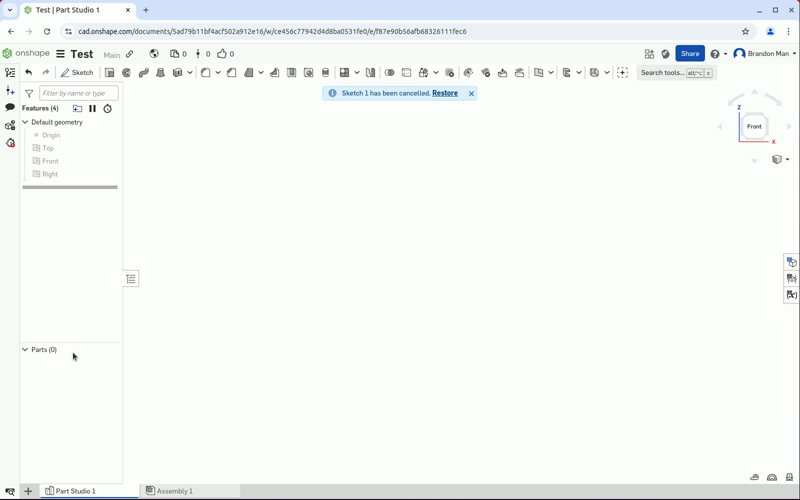
mouse_move(73, 352)
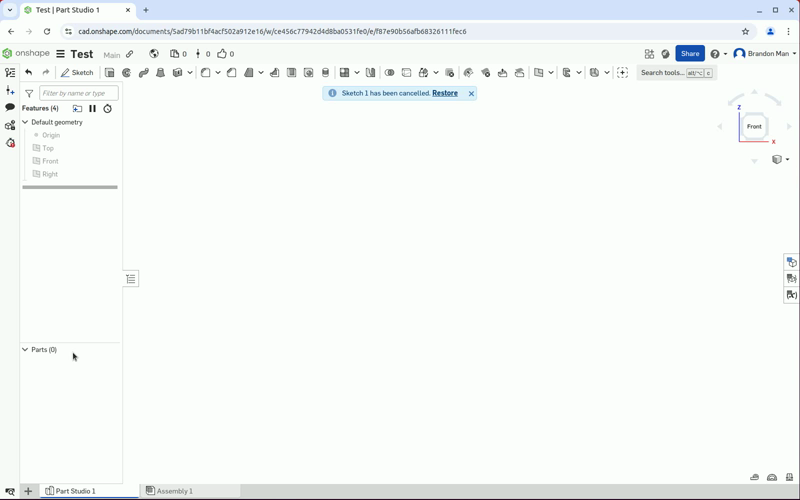
key(shift+y)
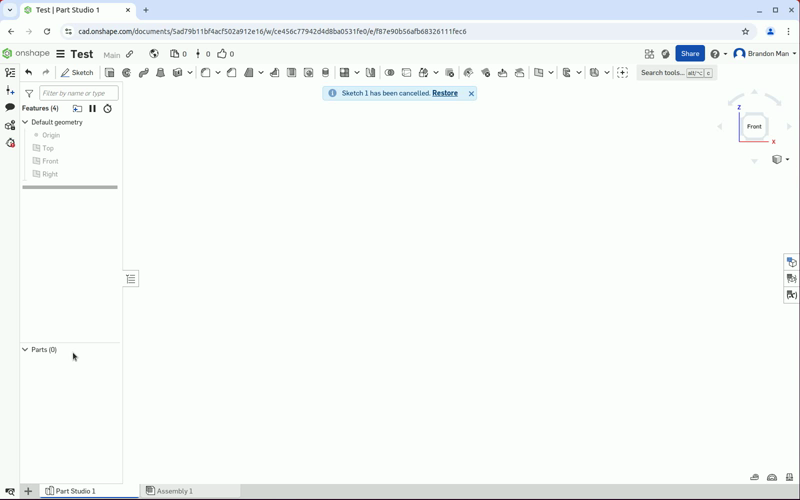
key(shift+s)
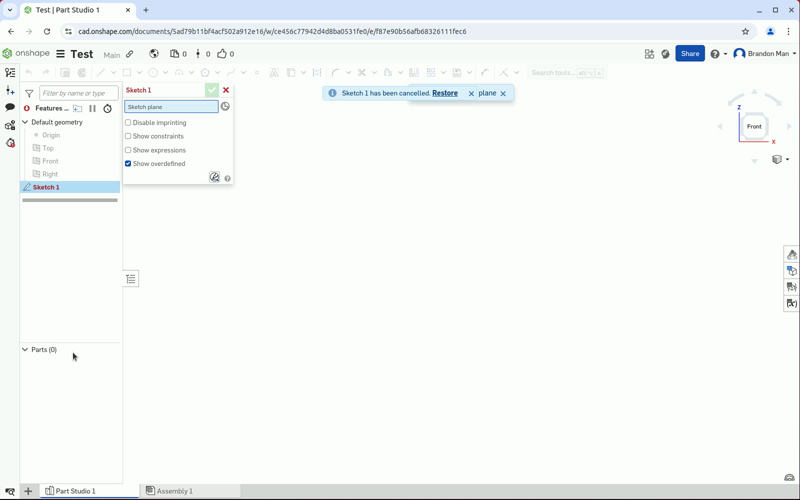
mouse_move(73, 163)
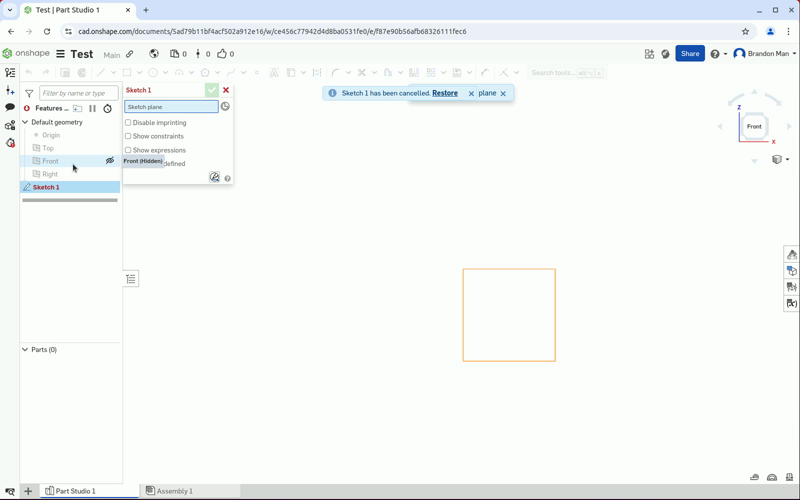
click(73, 163)
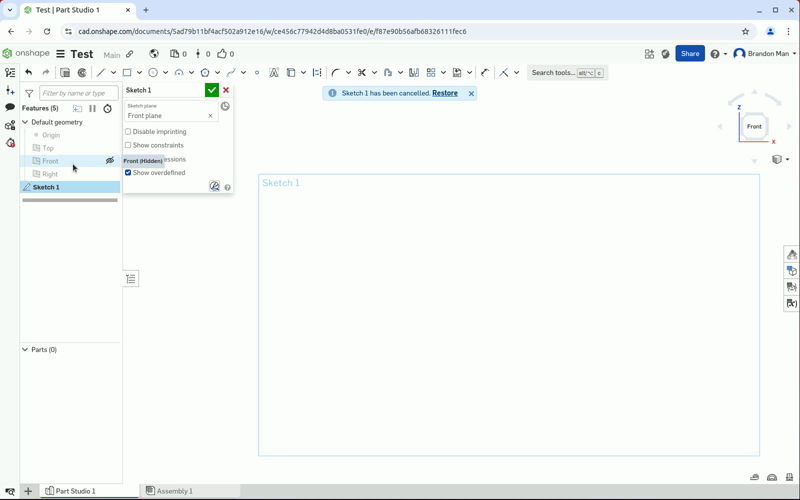
mouse_move(73, 352)
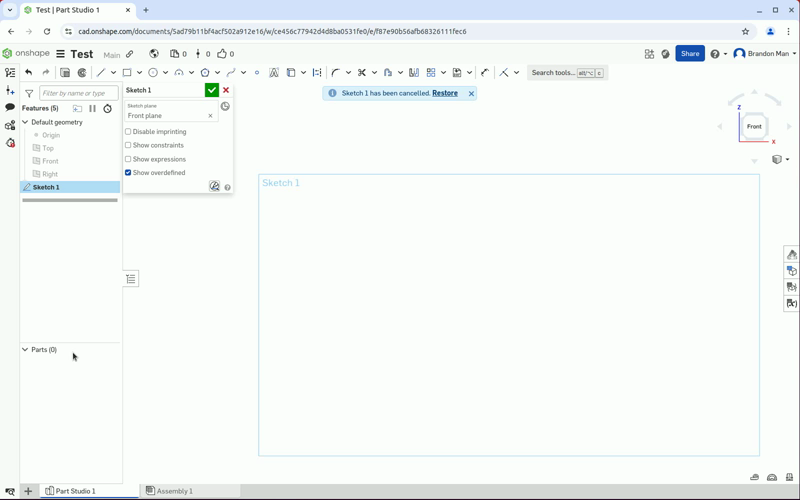
key(y)
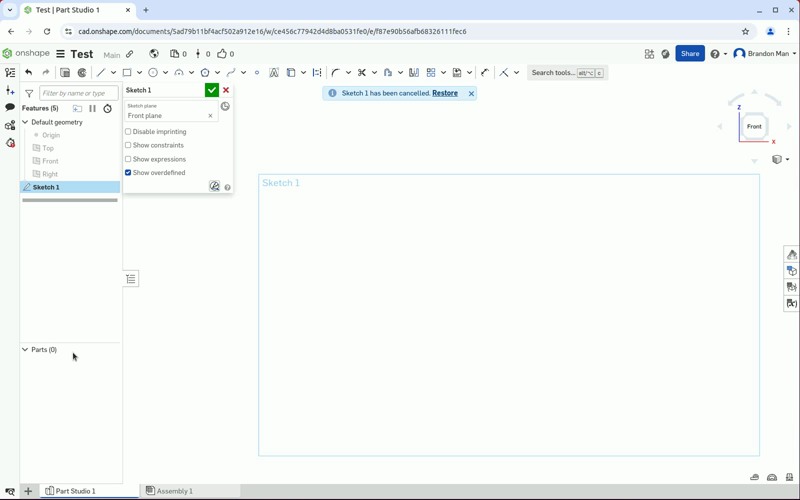
key(c)
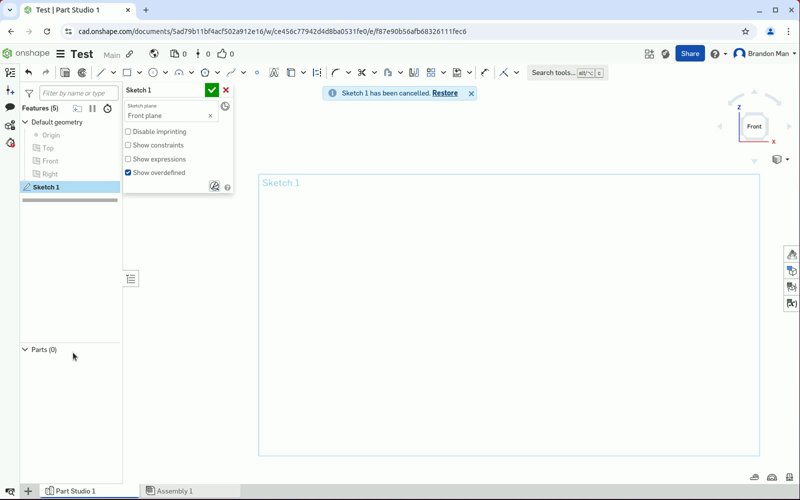
key_down(shift)
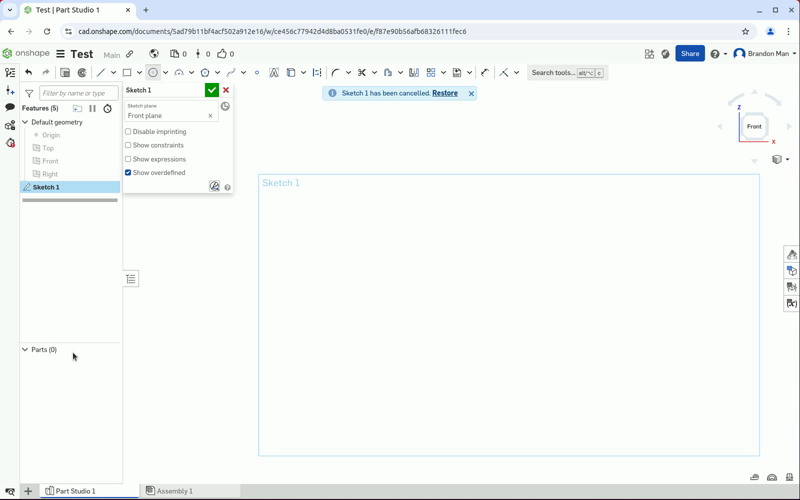
mouse_move(461, 282)
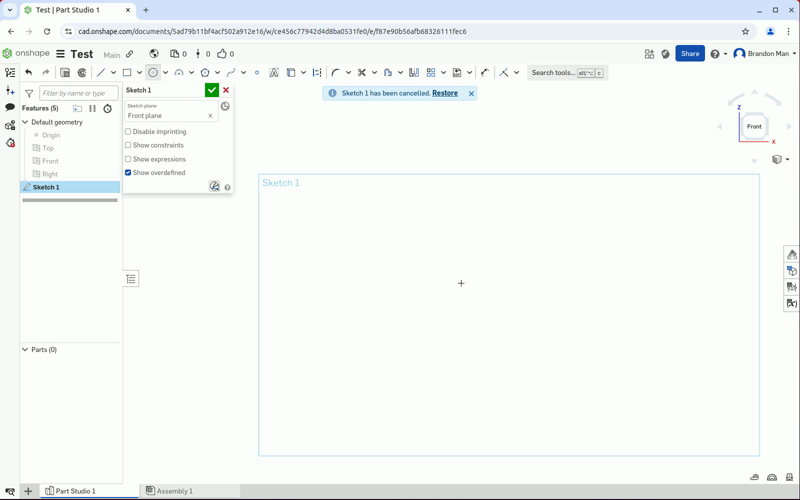
click(461, 282)
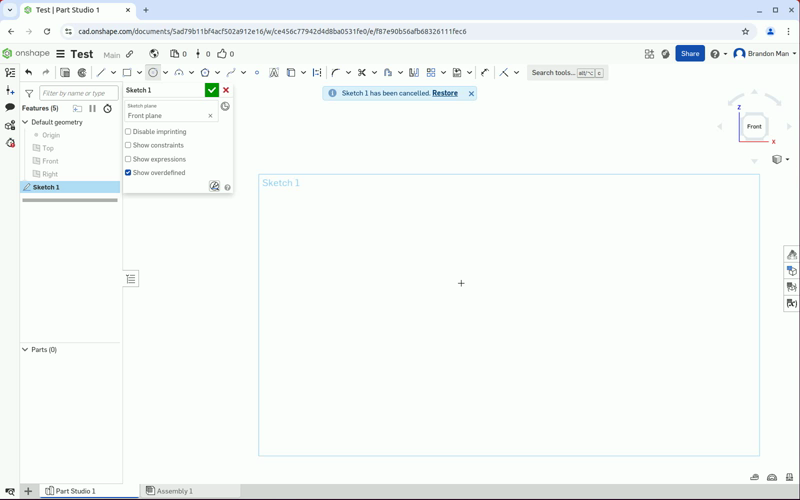
key_up(shift)
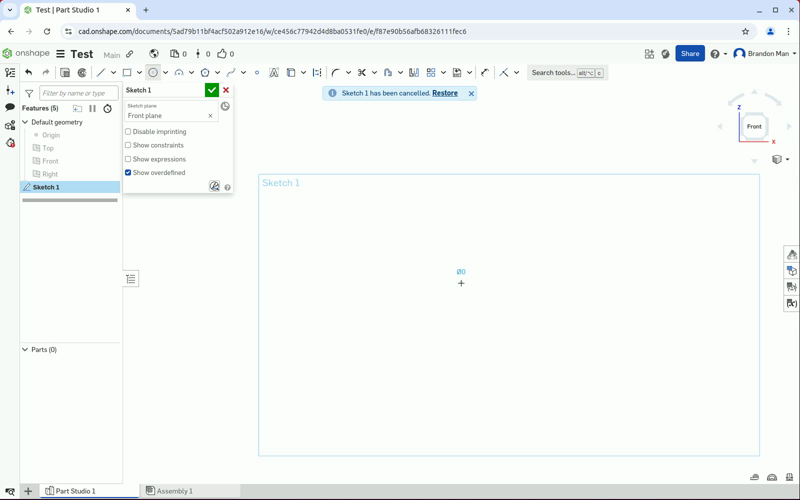
mouse_move(493, 282)
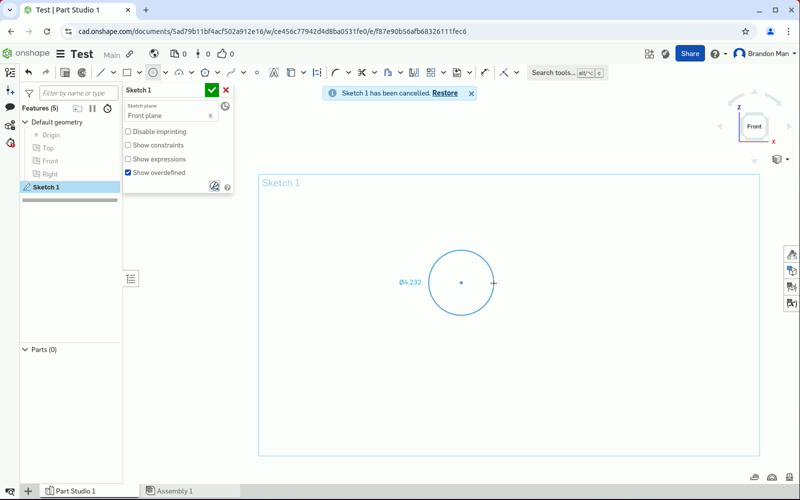
click(493, 282)
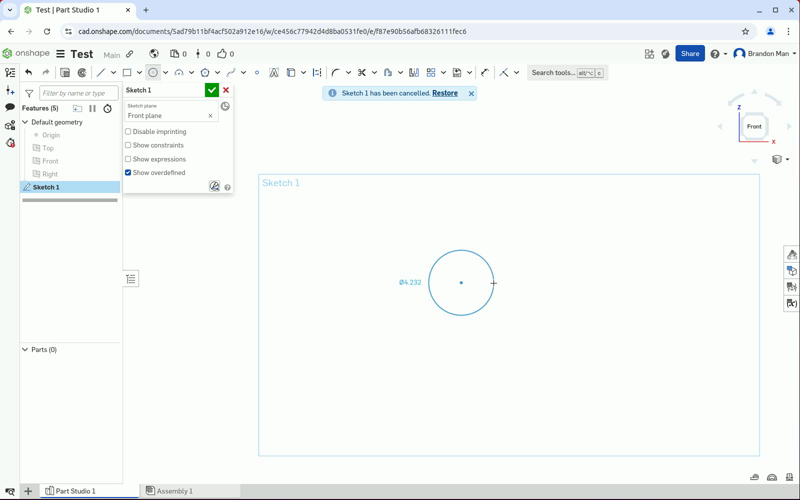
key(esc)
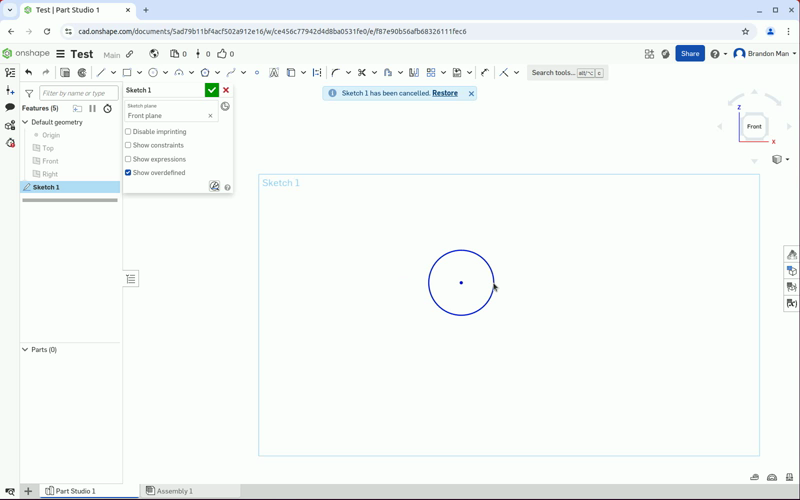
key(c)
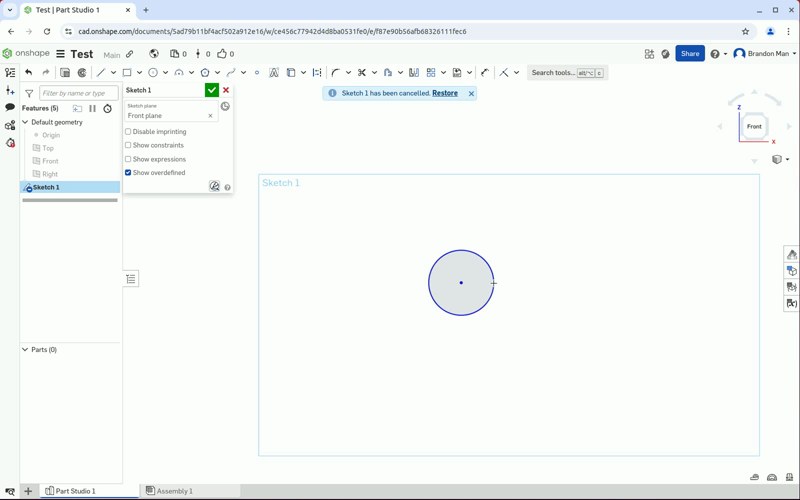
key_down(shift)
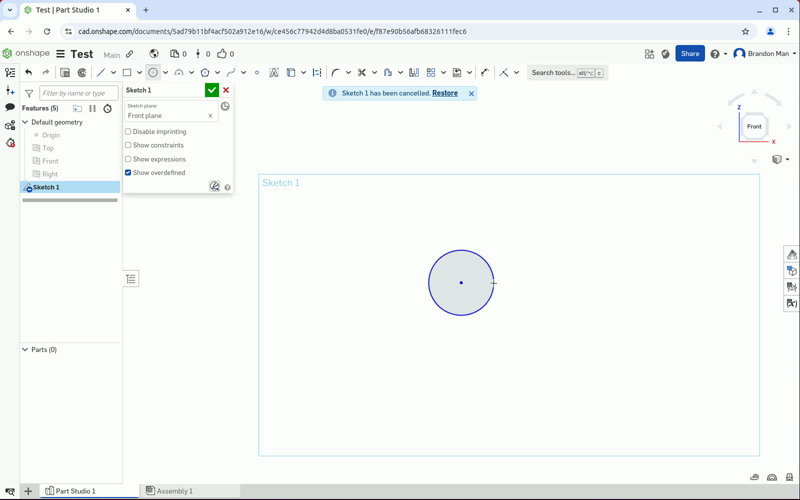
mouse_move(461, 282)
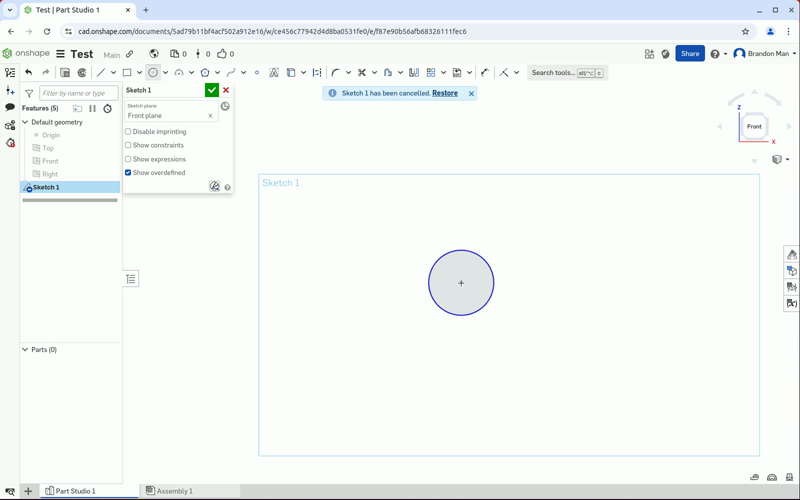
click(461, 282)
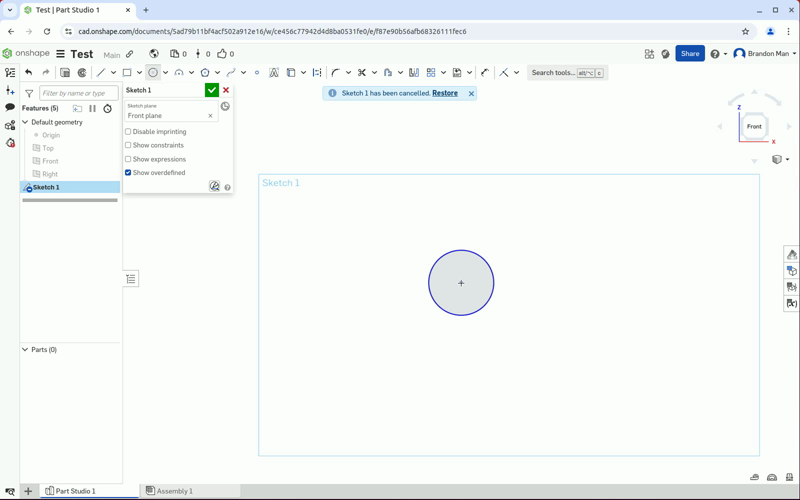
key_up(shift)
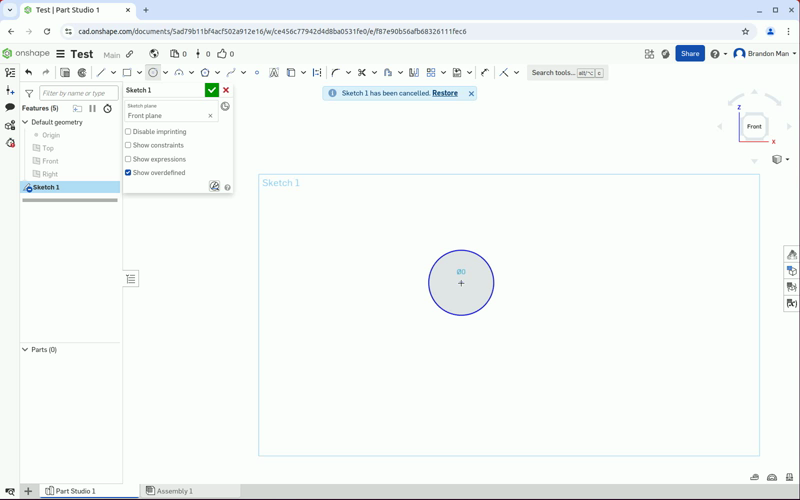
mouse_move(482, 282)
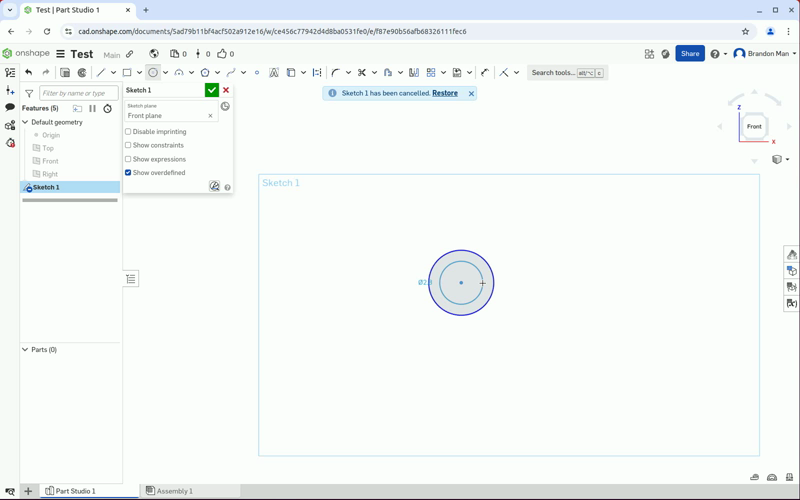
click(482, 282)
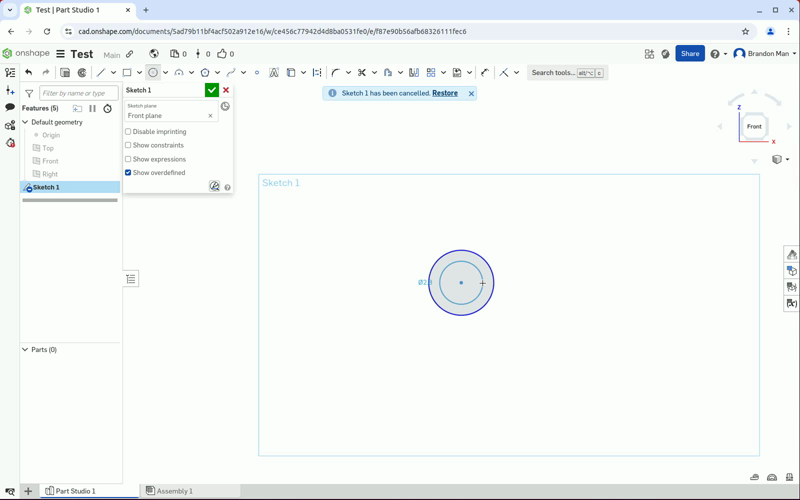
key(esc)
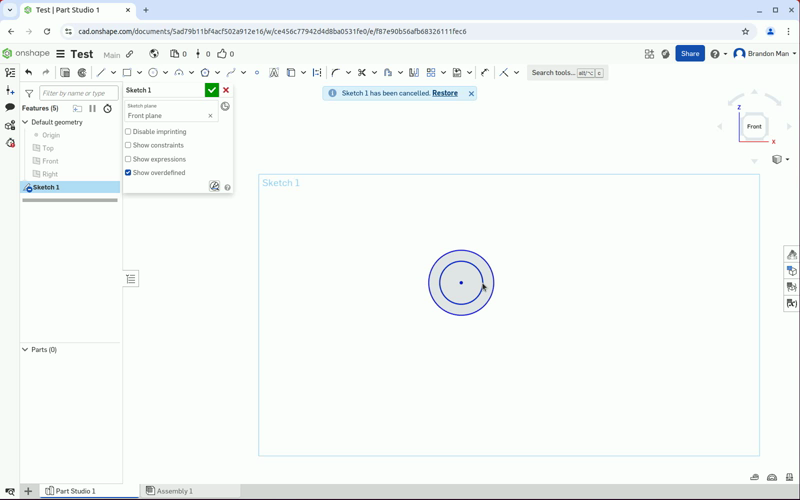
mouse_move(435, 286)
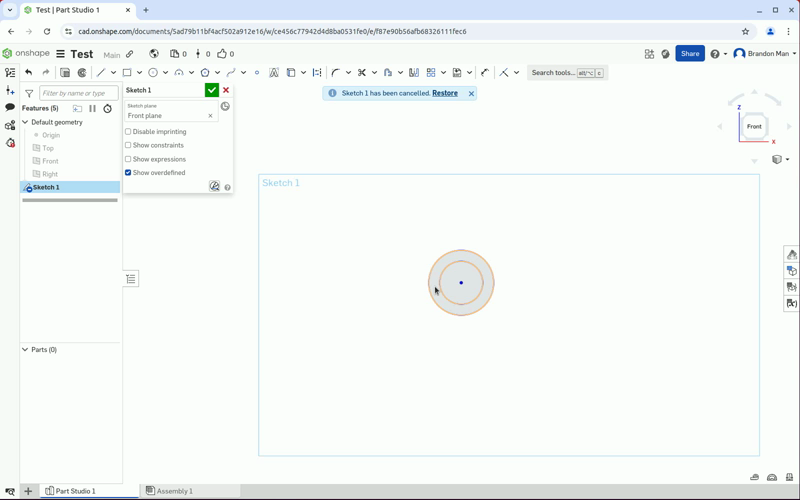
scroll(6)
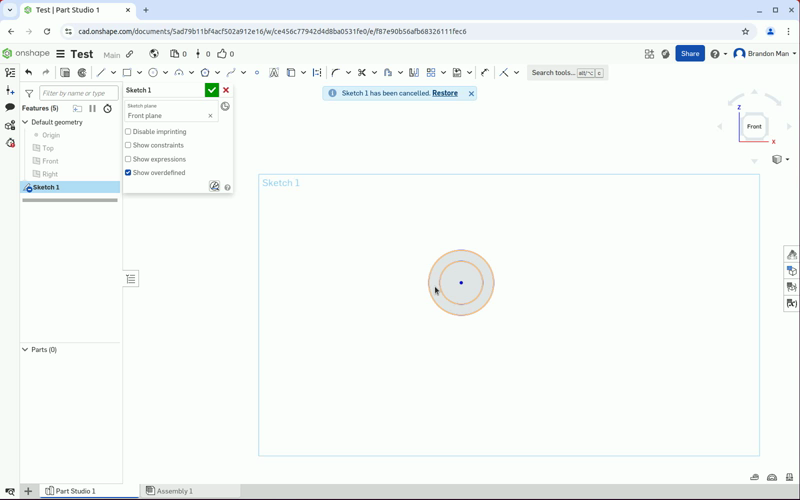
scroll(6)
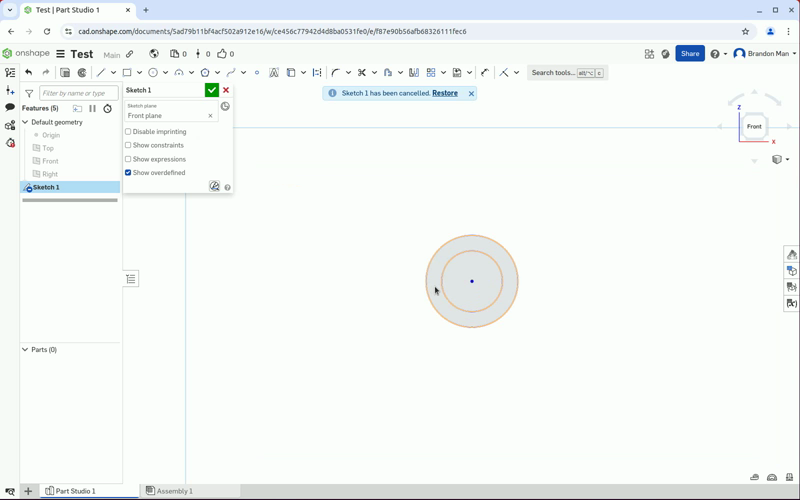
scroll(6)
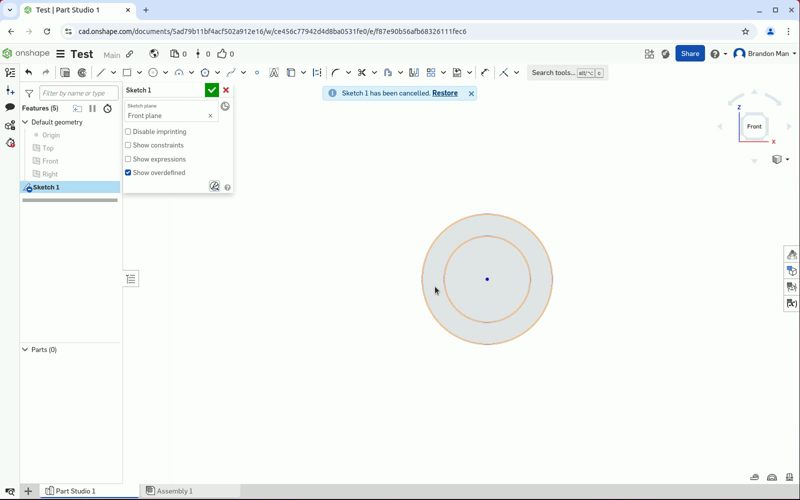
scroll(6)
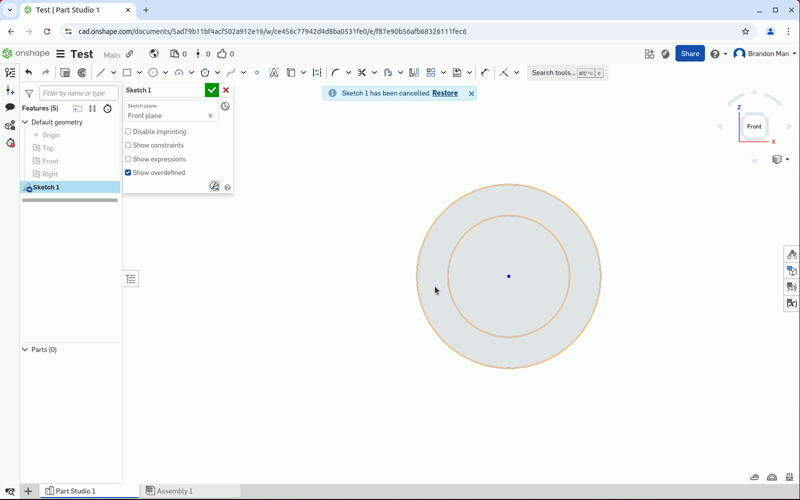
scroll(6)
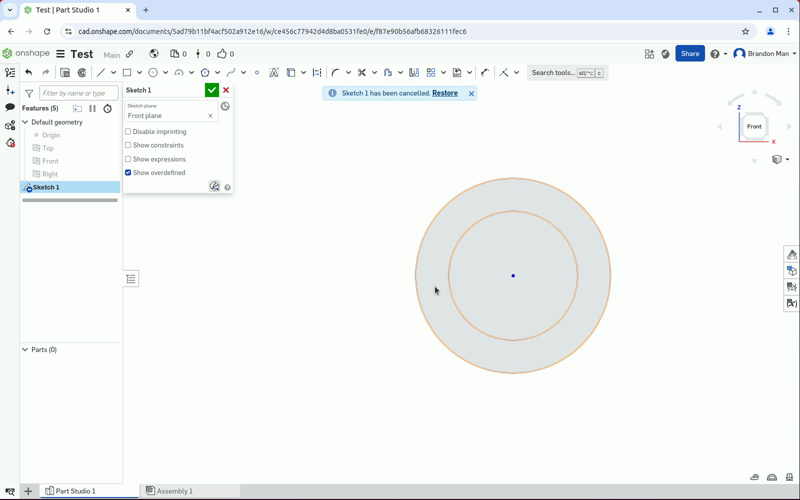
scroll(6)
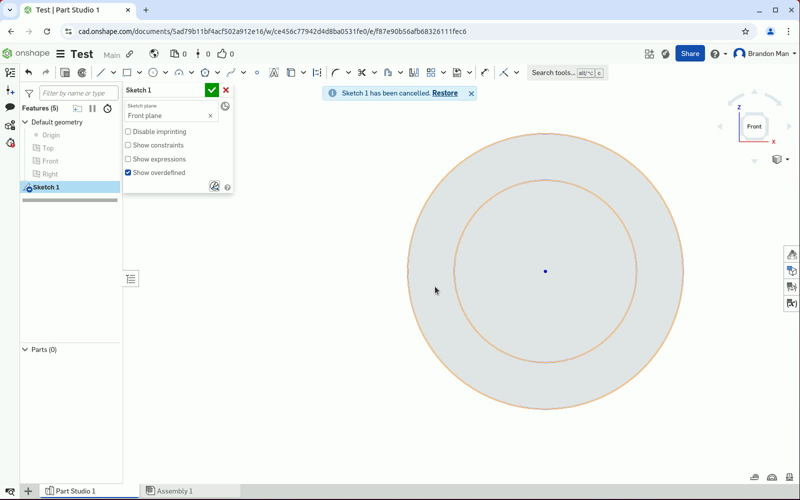
scroll(6)
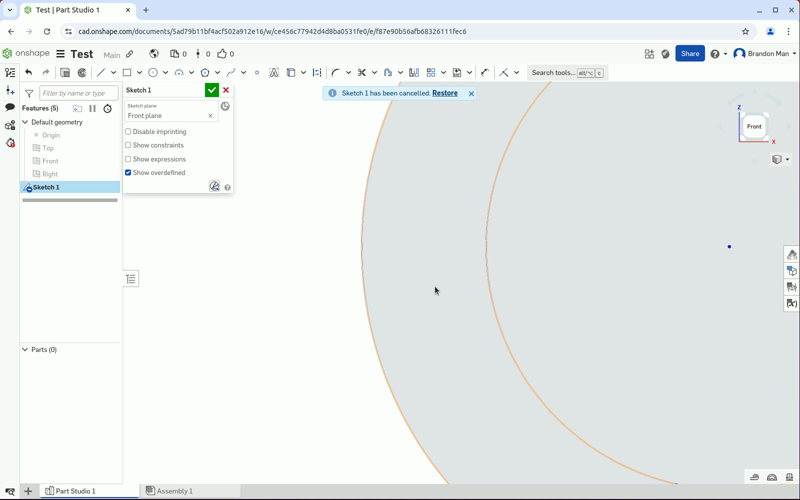
click(435, 286)
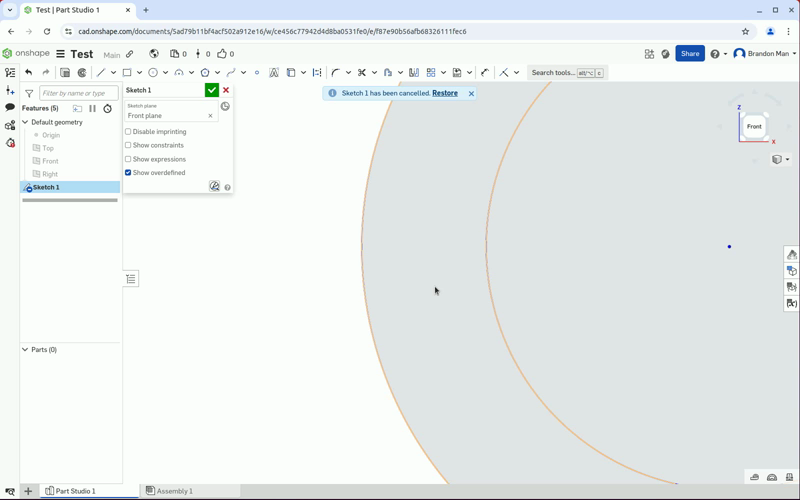
scroll(-6)
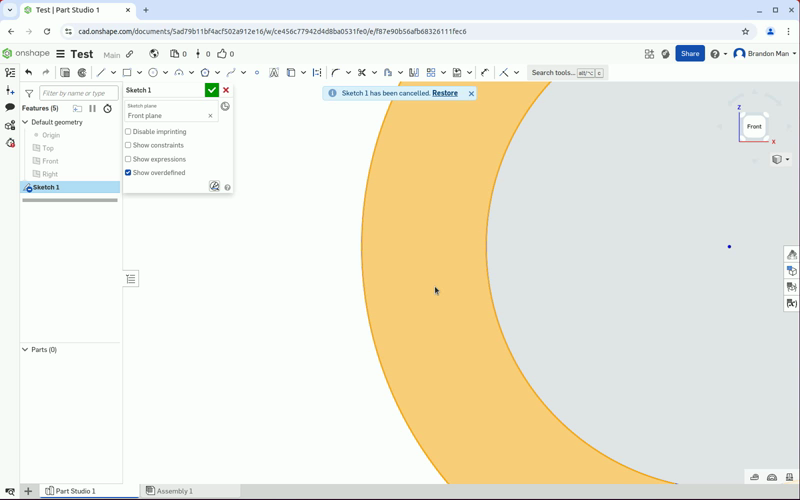
scroll(-6)
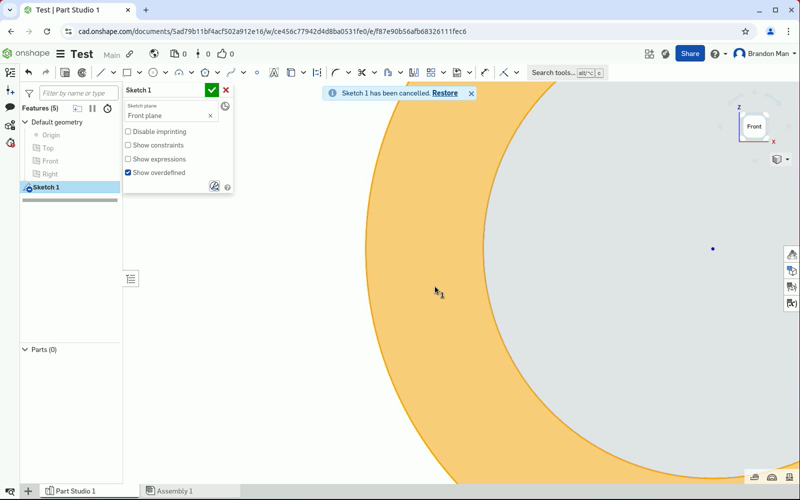
scroll(-6)
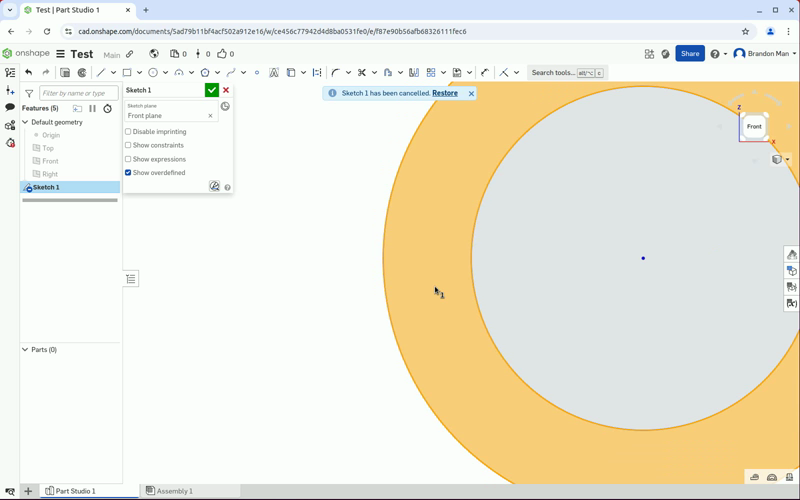
scroll(-6)
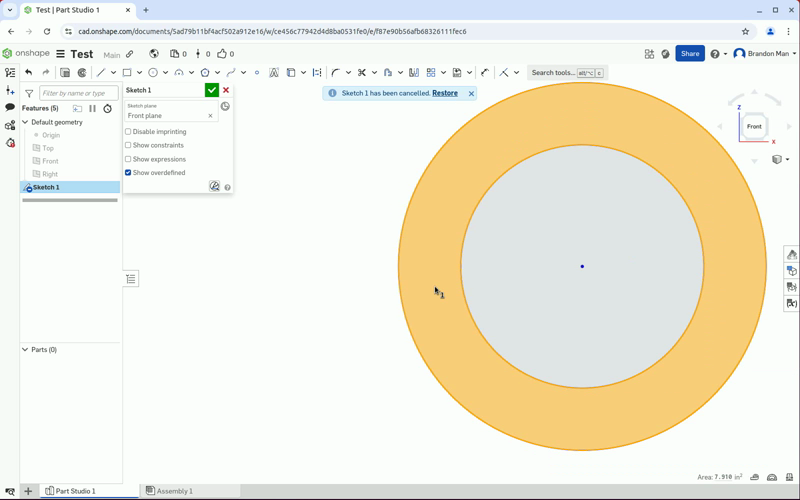
scroll(-6)
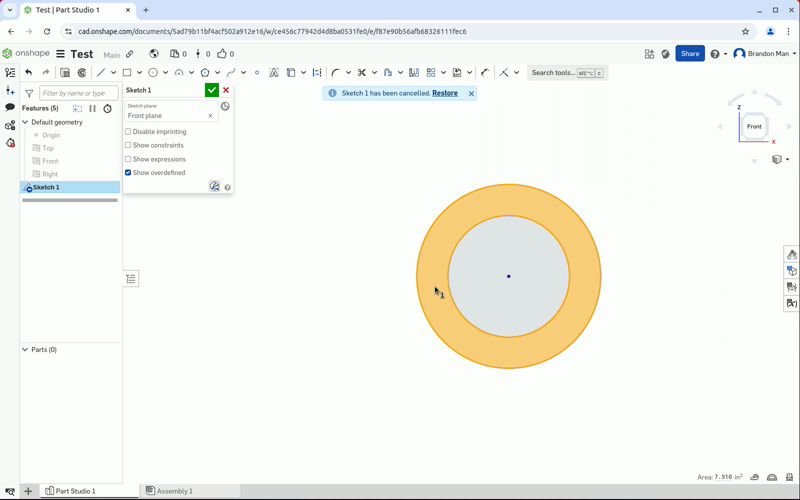
scroll(-6)
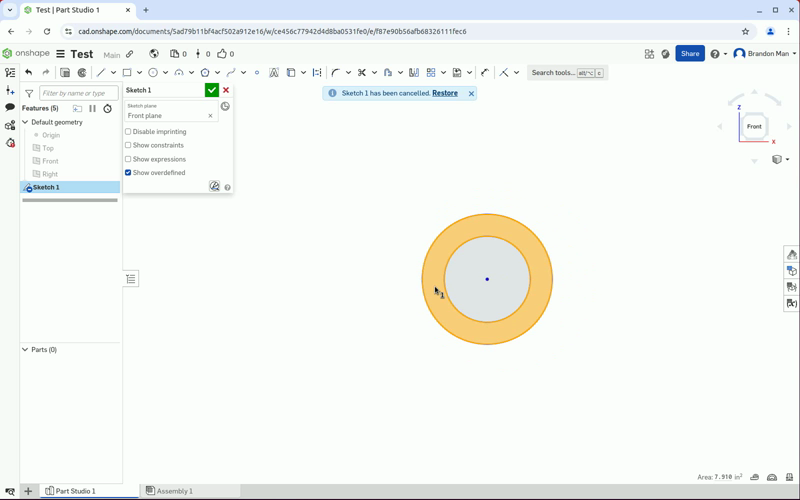
scroll(-6)
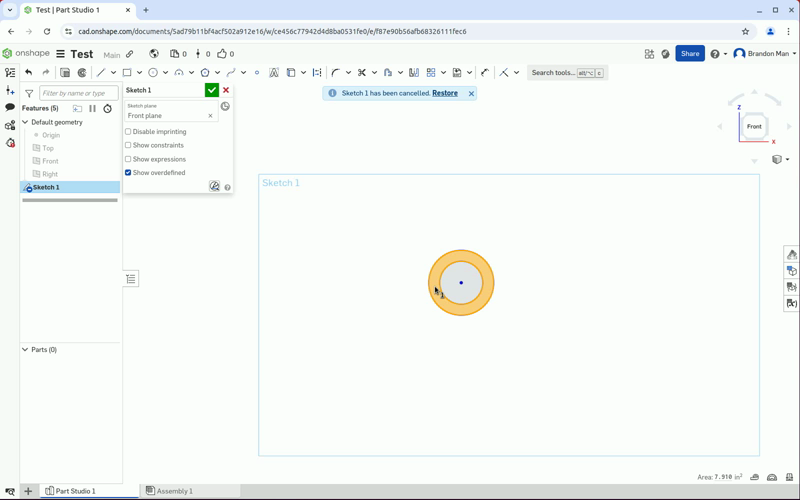
mouse_move(73, 352)
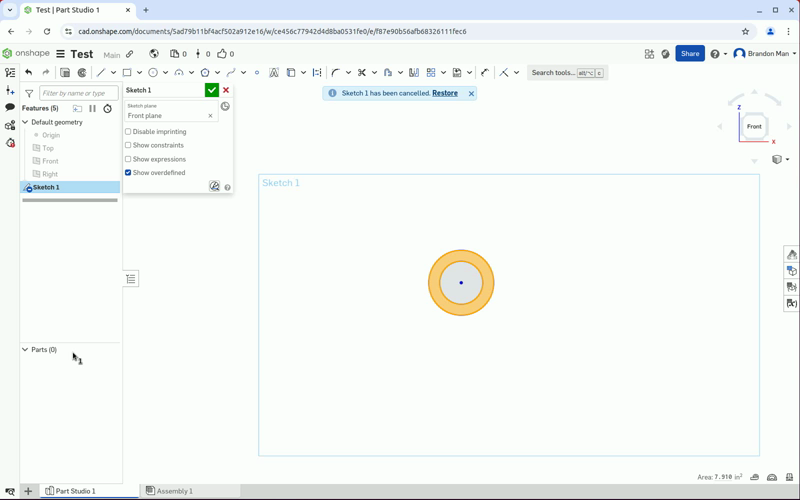
key(shift+y)
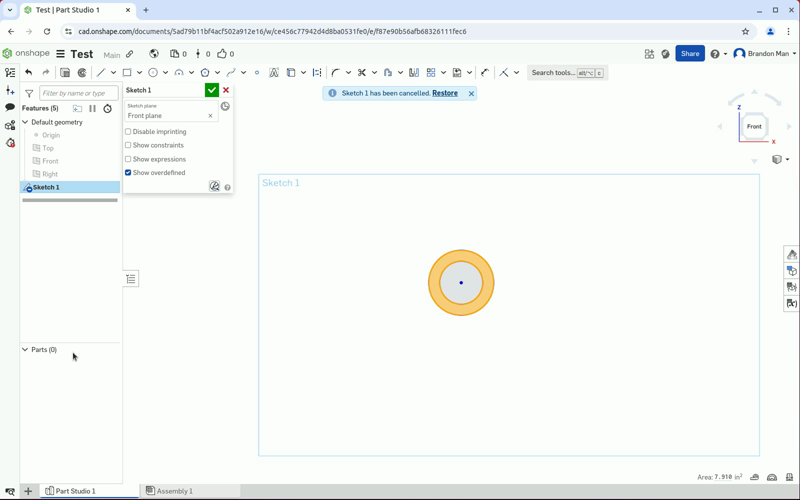
key(shift+e)
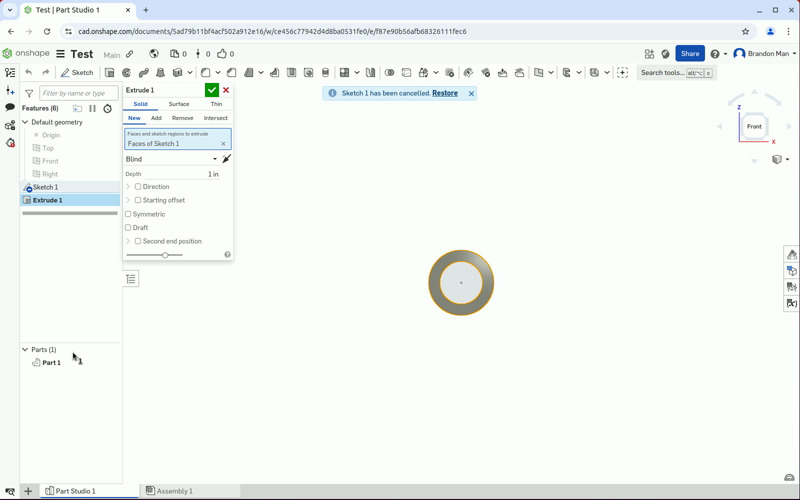
mouse_move(143, 106)
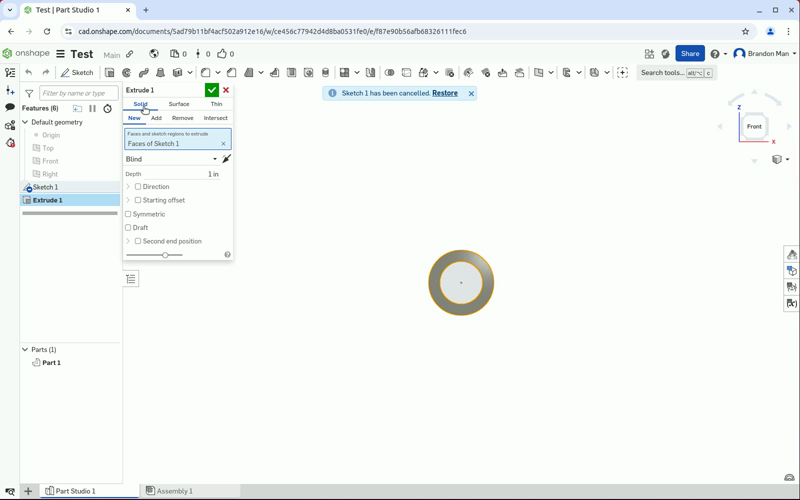
click(143, 106)
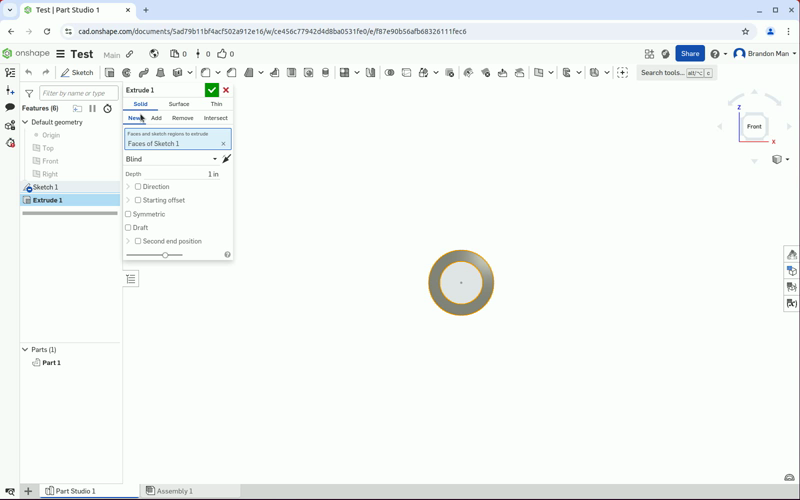
mouse_move(137, 120)
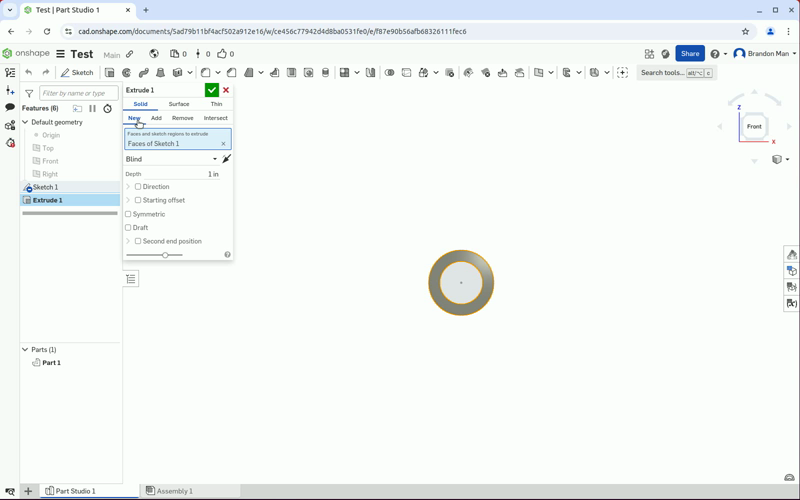
click(137, 120)
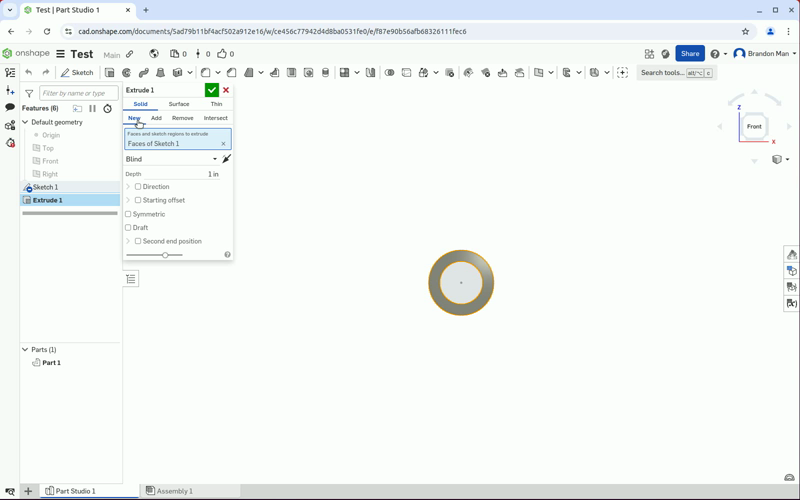
key(tab, 4)
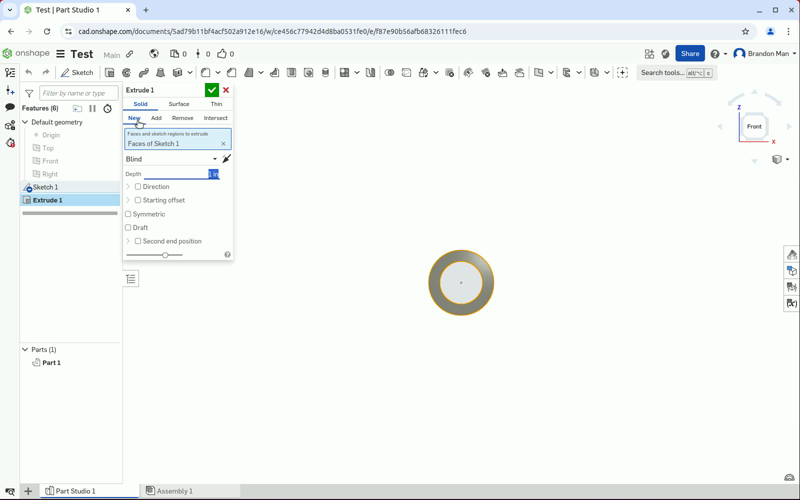
text(-7.325)
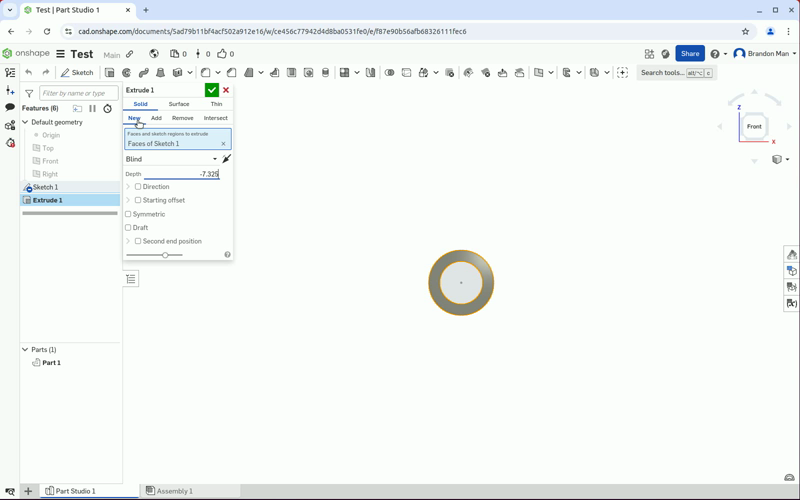
key(enter)
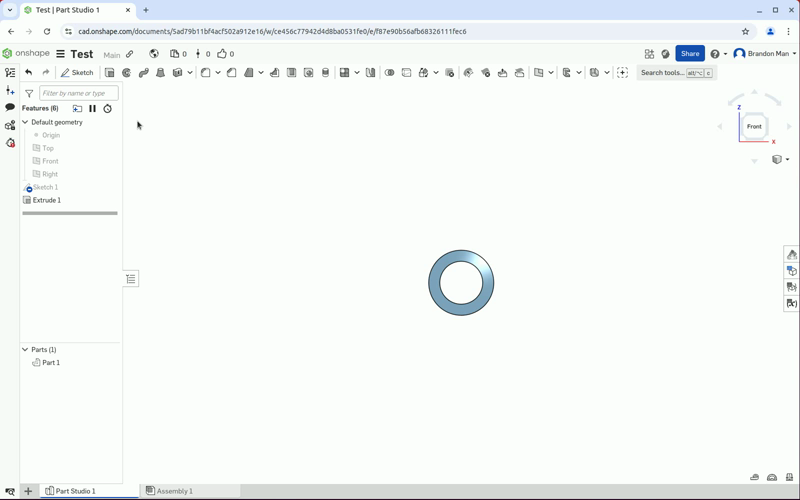
key(shift+h)
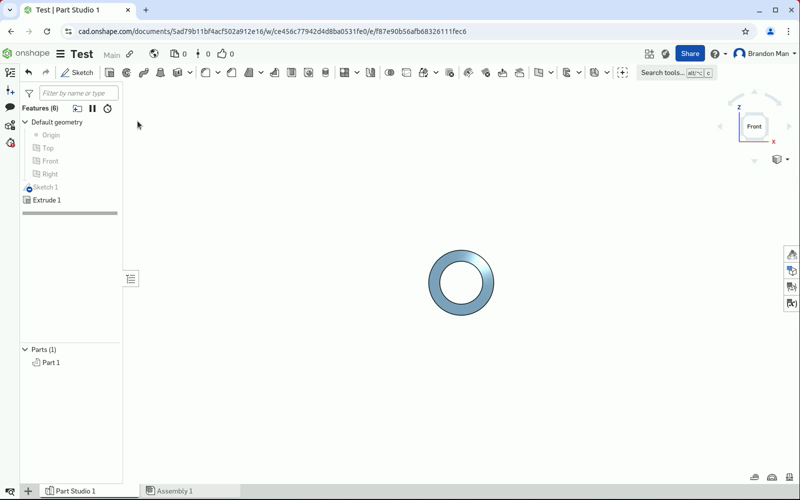
key(shift+h)
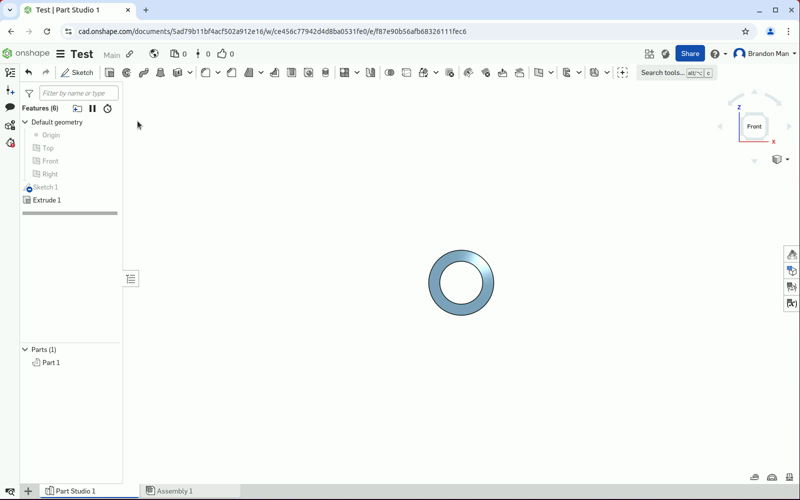
mouse_move(73, 189)
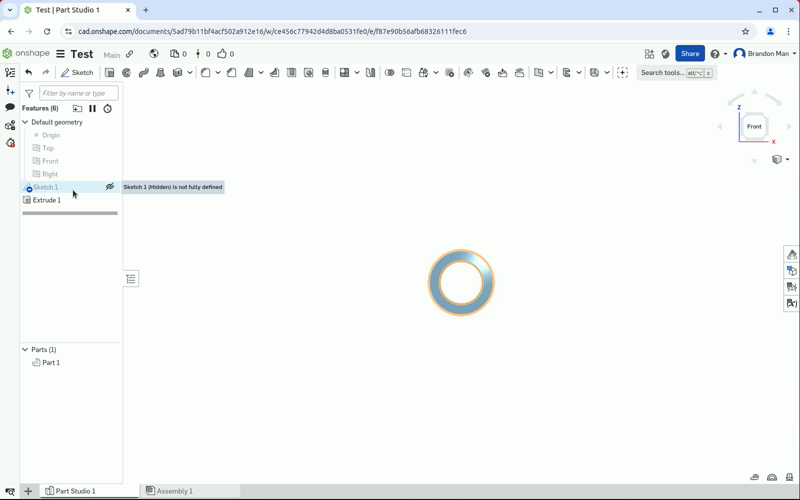
click(73, 189)
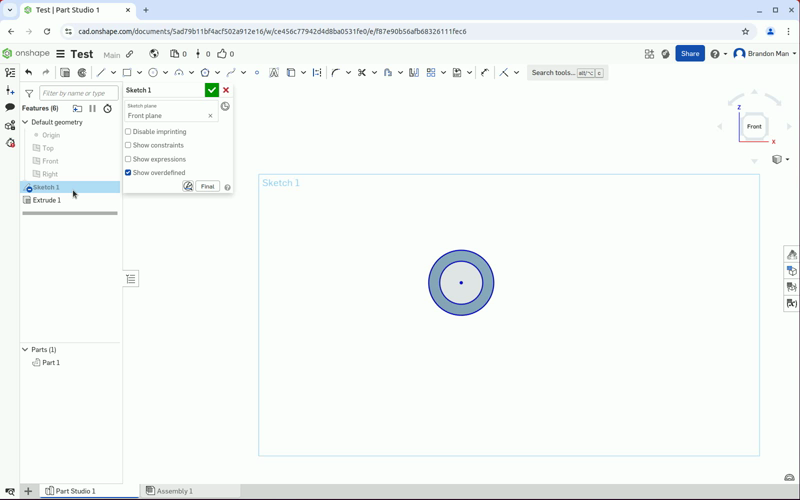
mouse_move(229, 92)
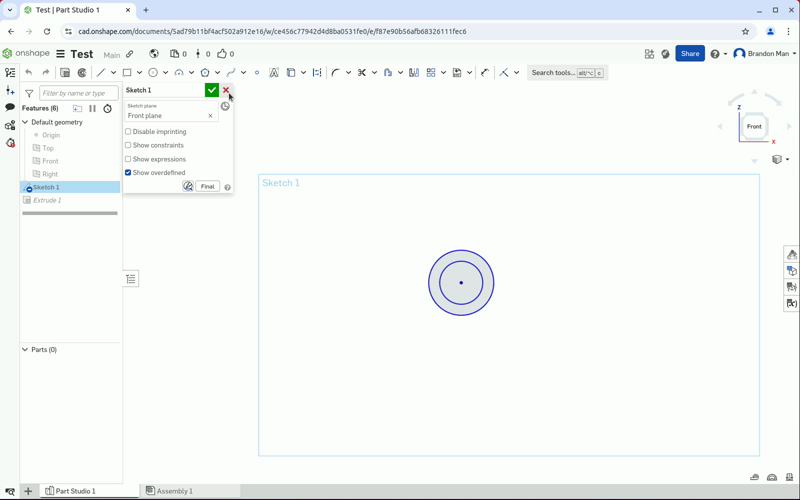
click(229, 92)
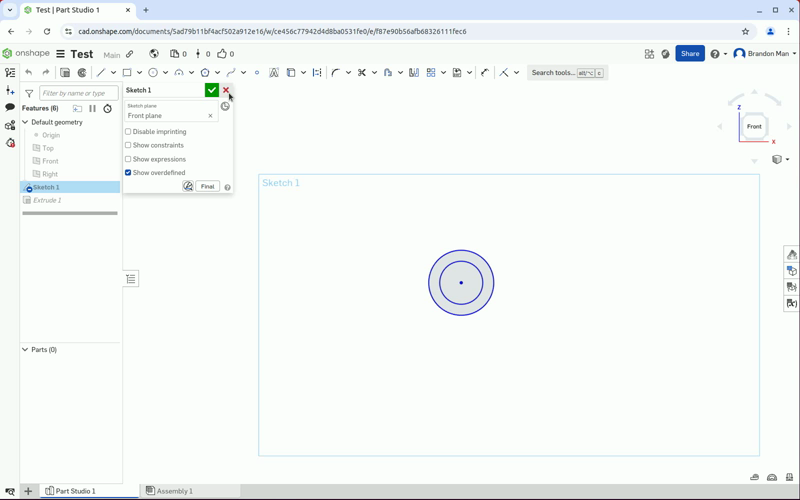
key(shift+s)
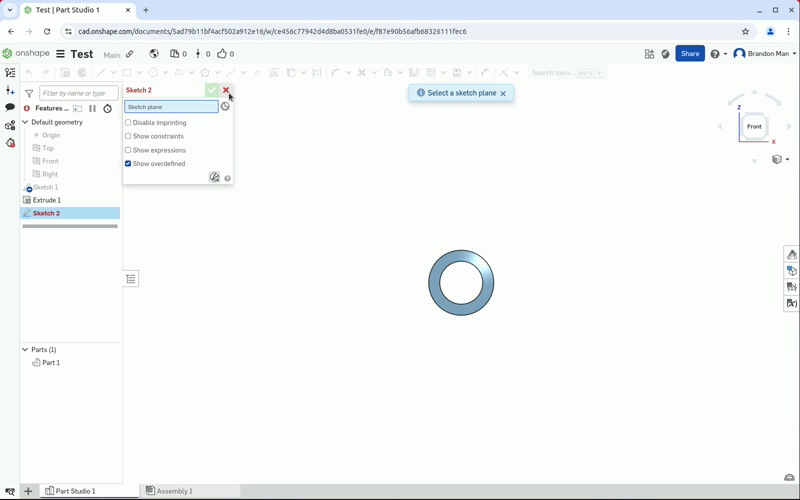
mouse_move(73, 163)
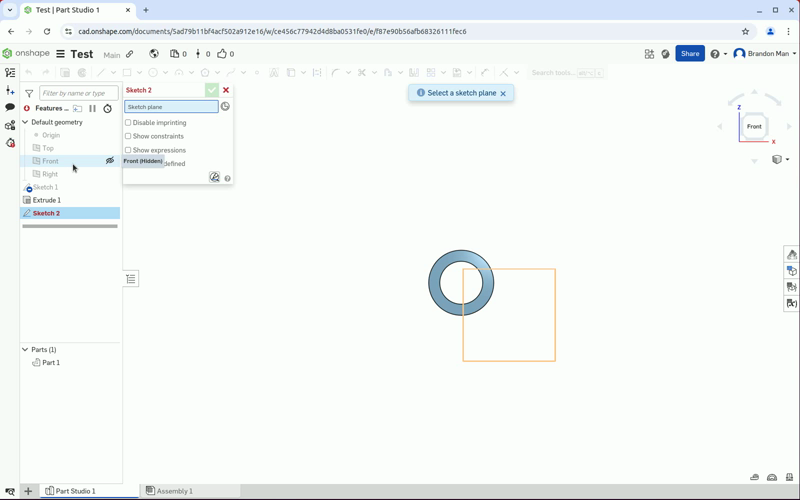
click(73, 163)
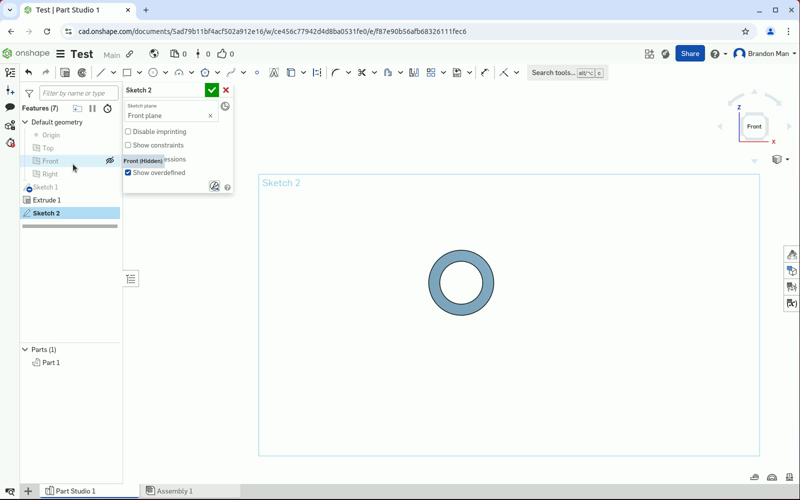
mouse_move(73, 352)
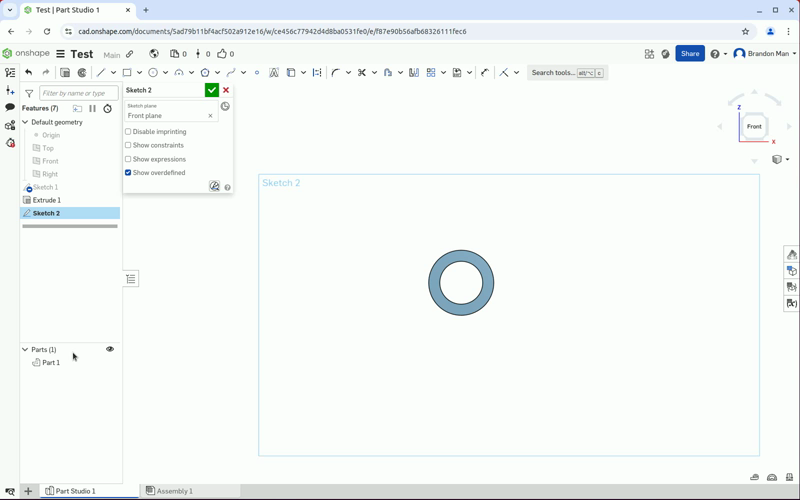
key(y)
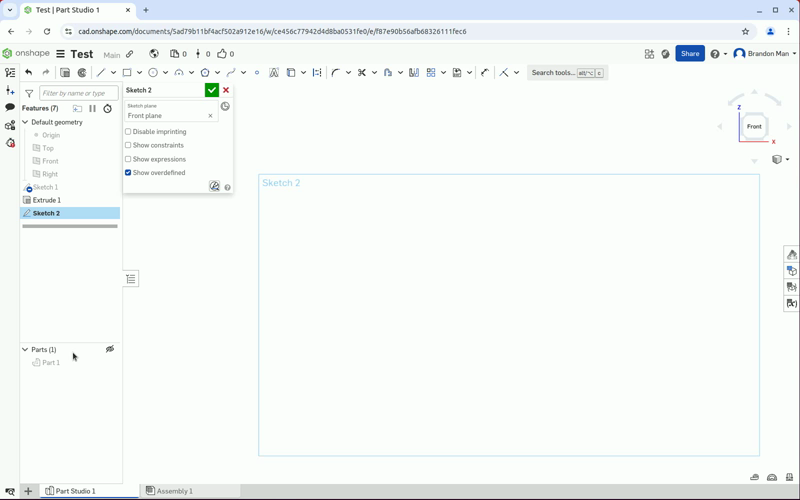
key(l)
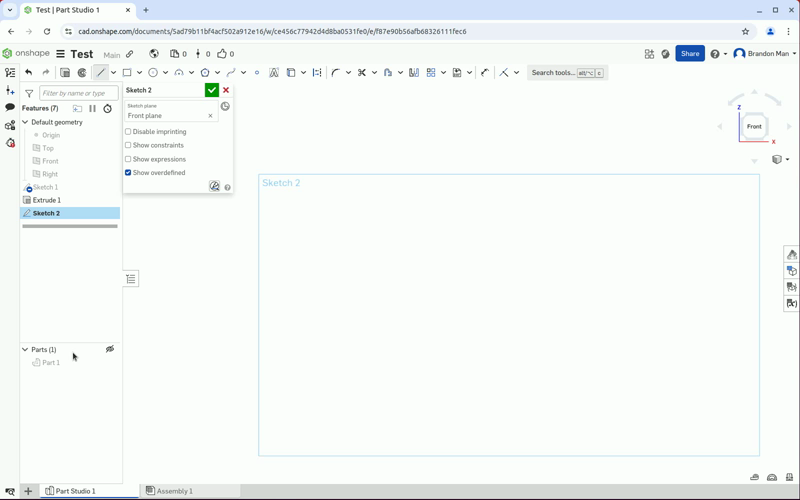
key_down(shift)
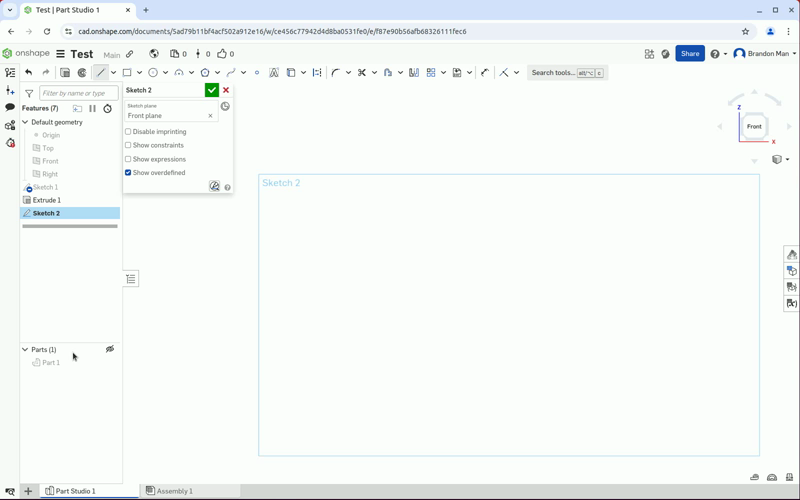
mouse_move(404, 339)
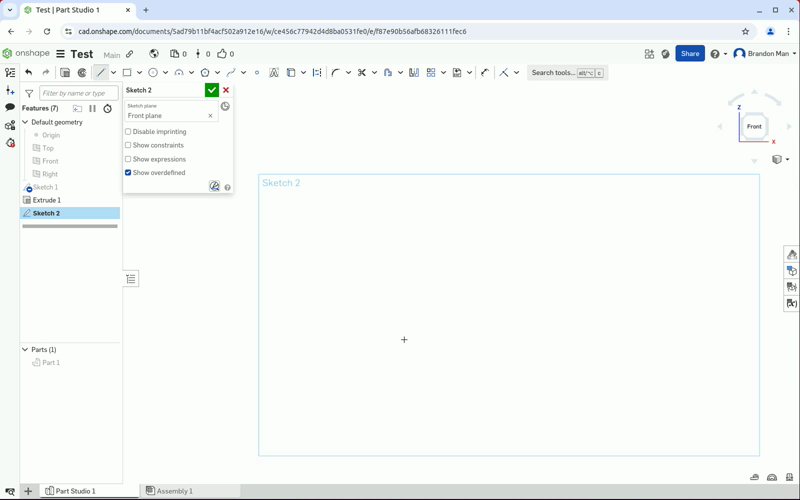
click(404, 339)
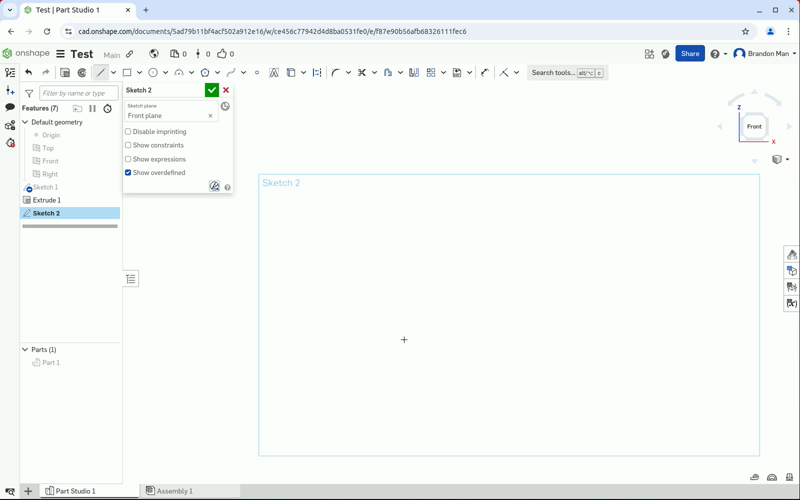
key_up(shift)
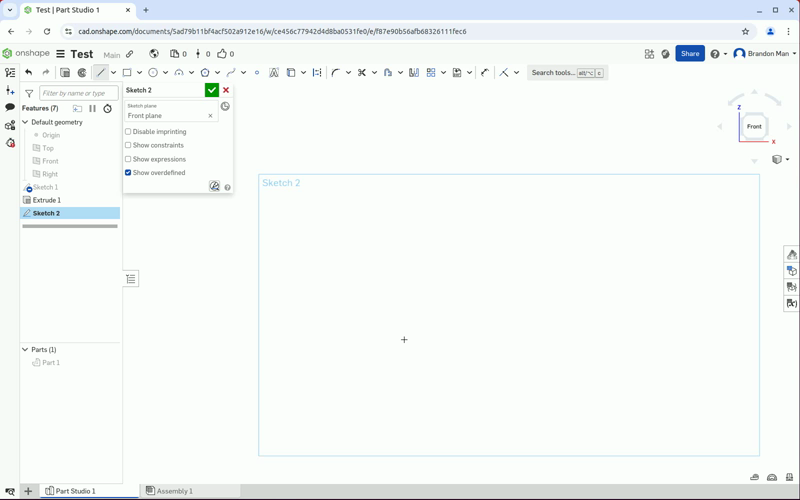
key_down(shift)
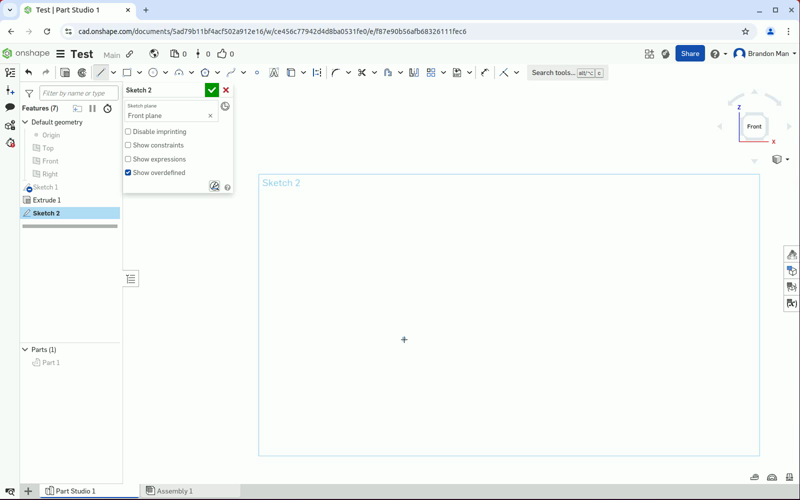
mouse_move(516, 339)
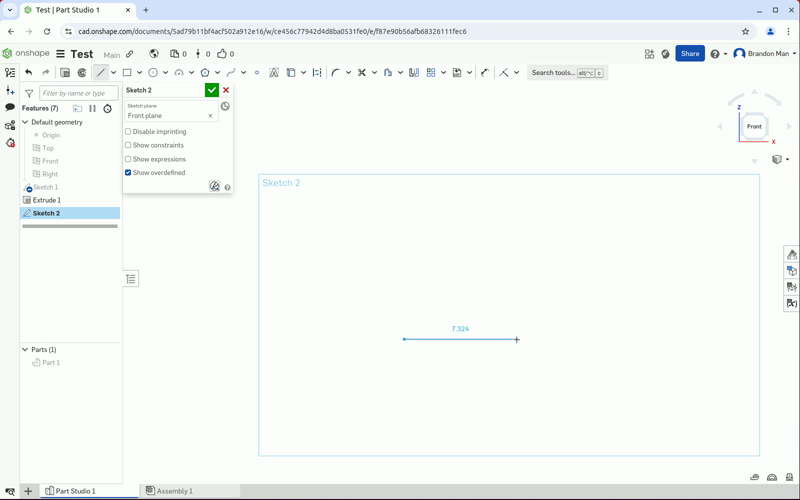
click(516, 339)
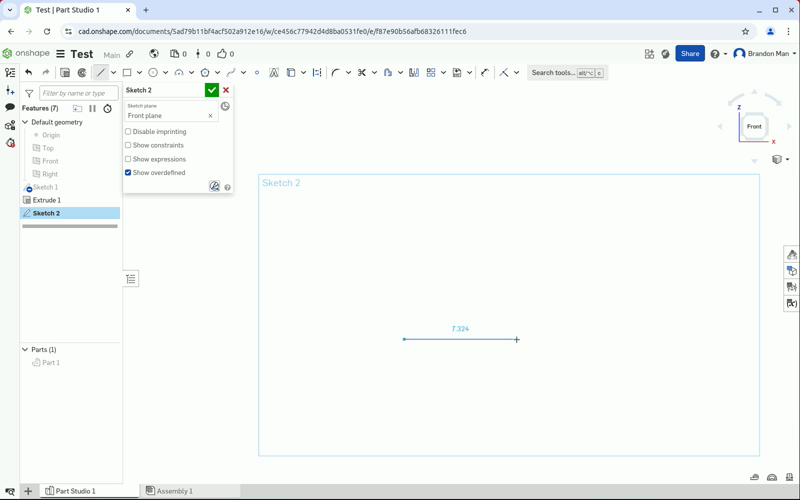
key_up(shift)
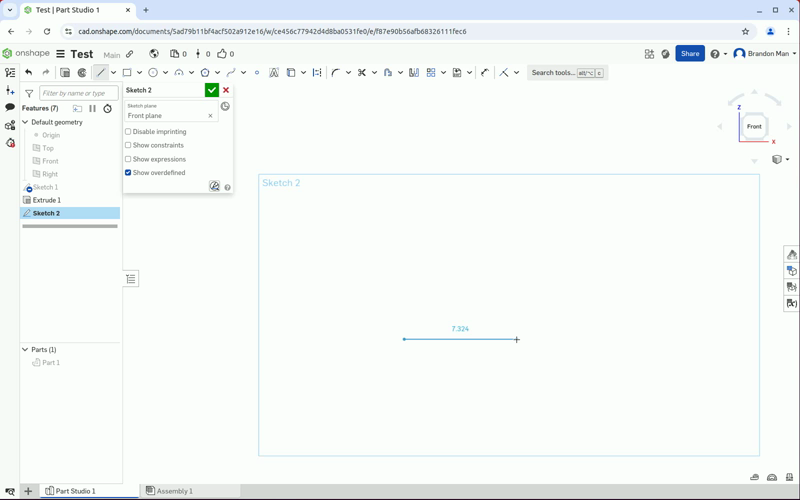
key_down(shift)
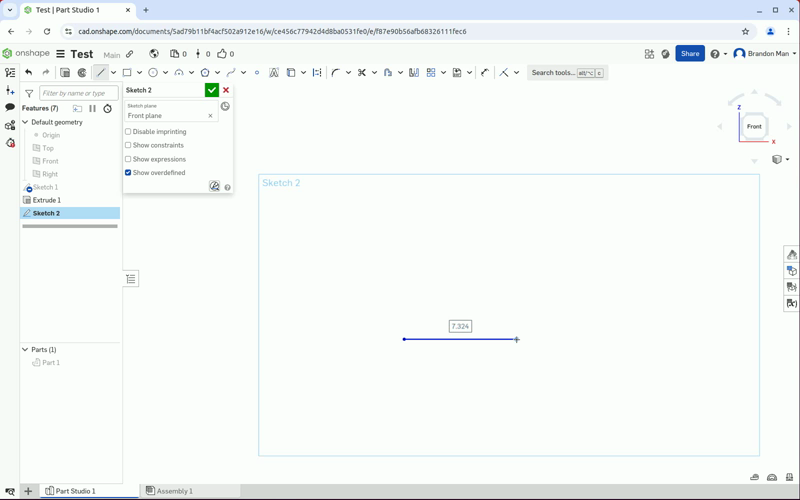
mouse_move(516, 226)
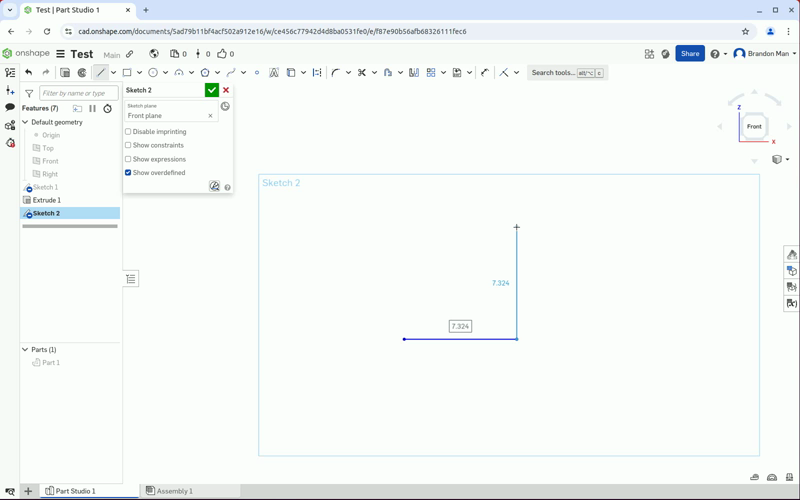
click(516, 226)
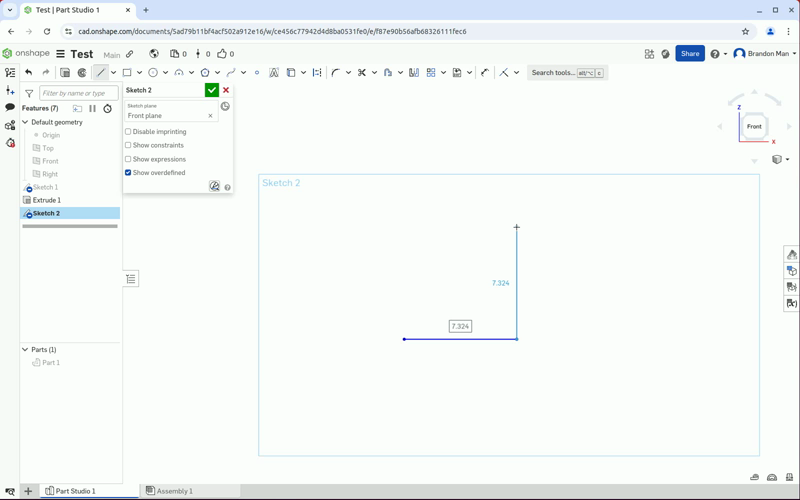
key_up(shift)
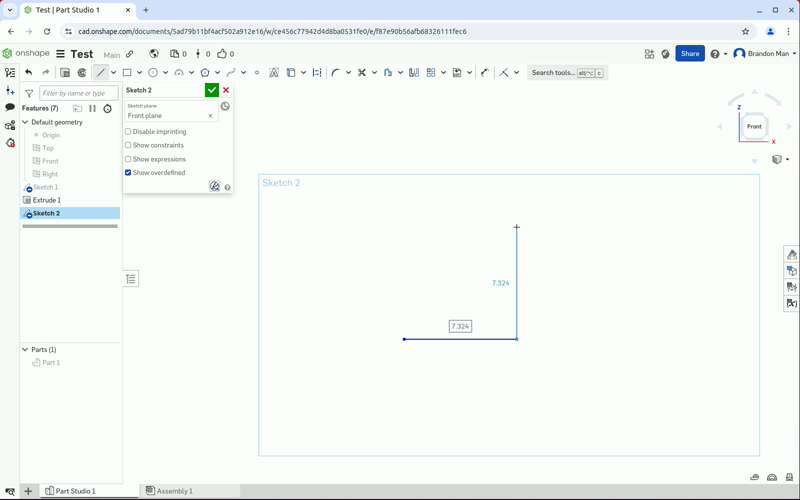
key_down(shift)
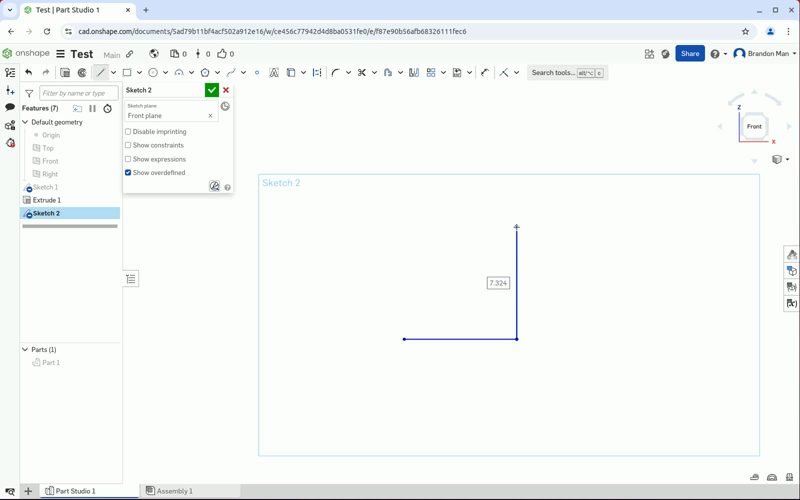
mouse_move(404, 226)
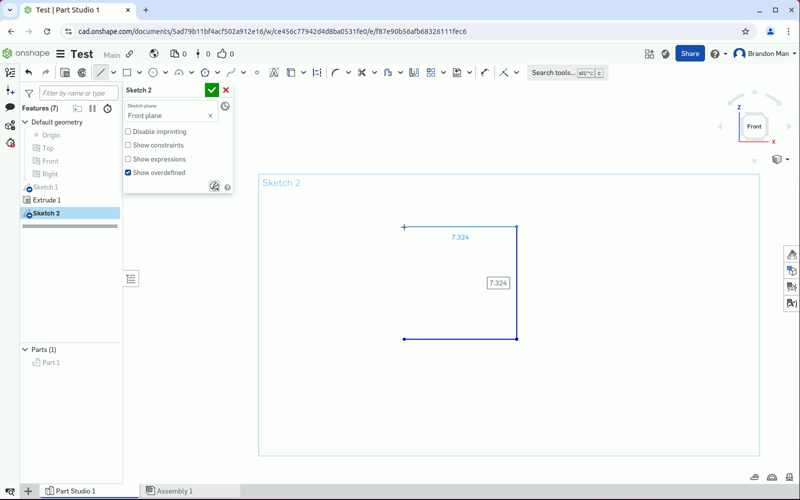
click(404, 226)
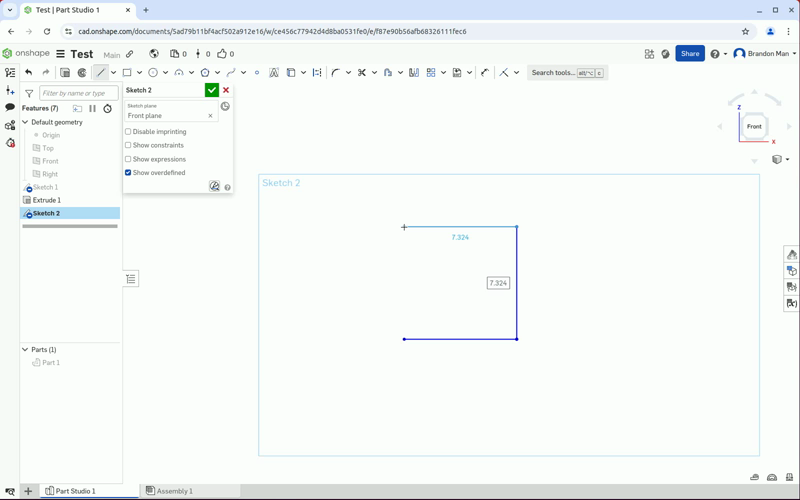
key_up(shift)
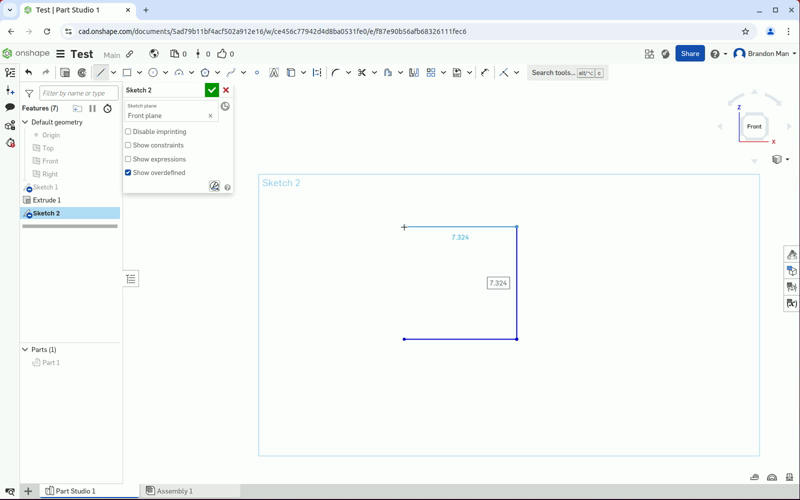
key_down(shift)
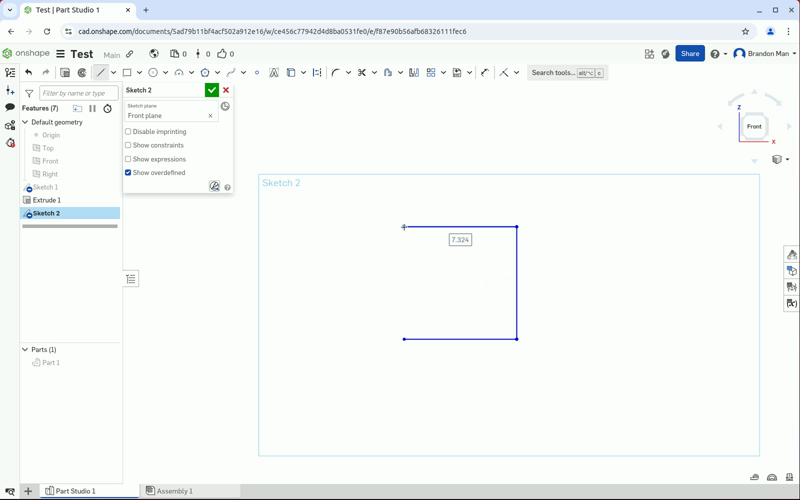
mouse_move(404, 339)
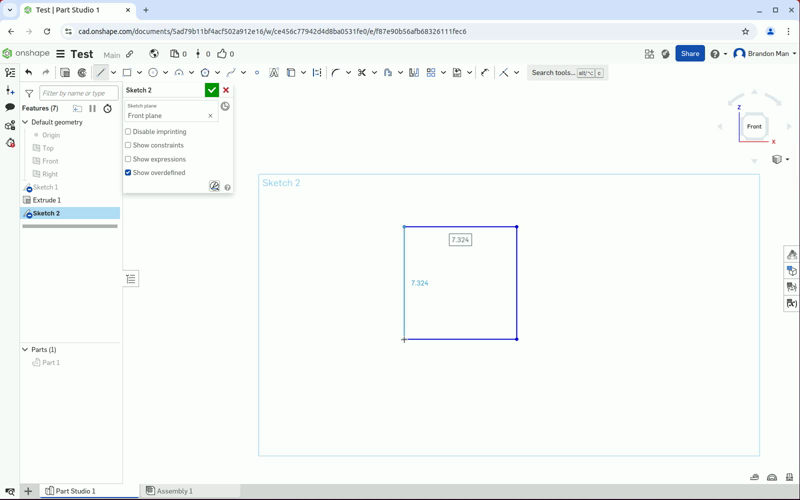
key_up(shift)
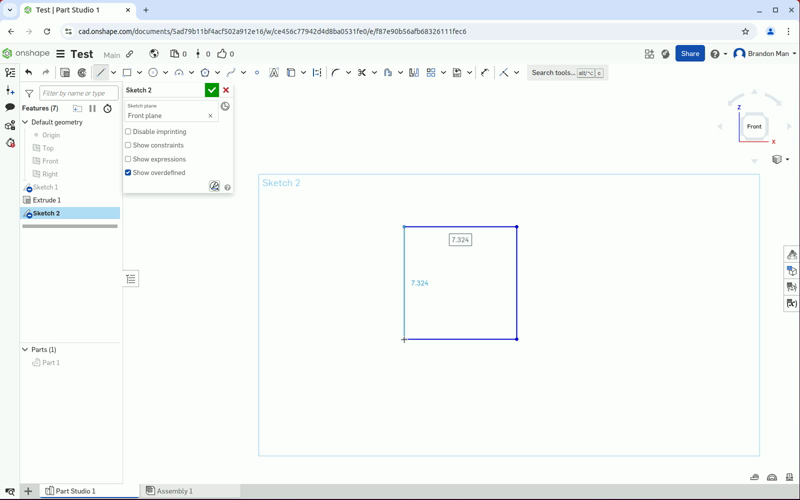
click(404, 339)
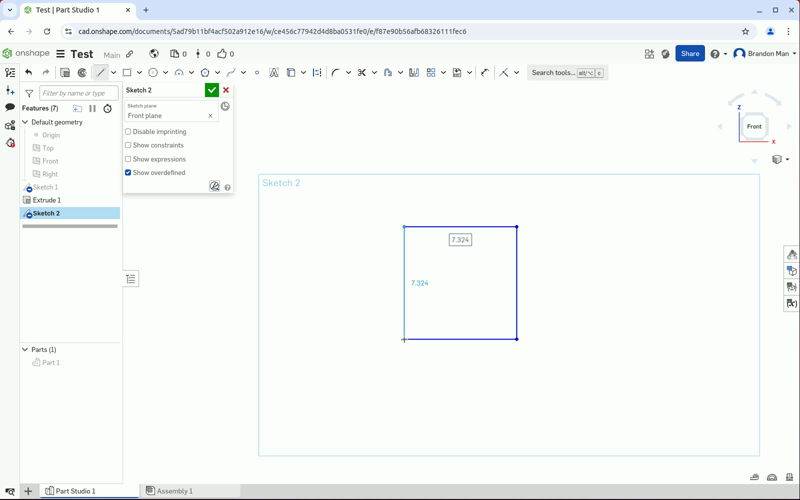
key(esc)
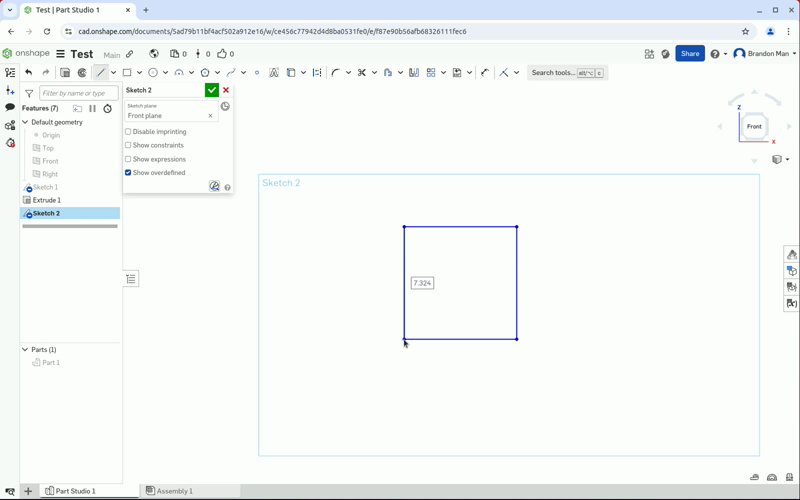
key(c)
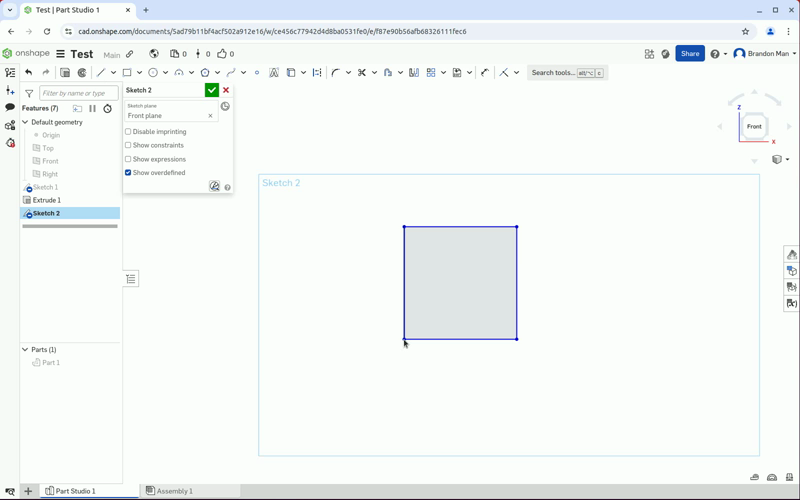
key_down(shift)
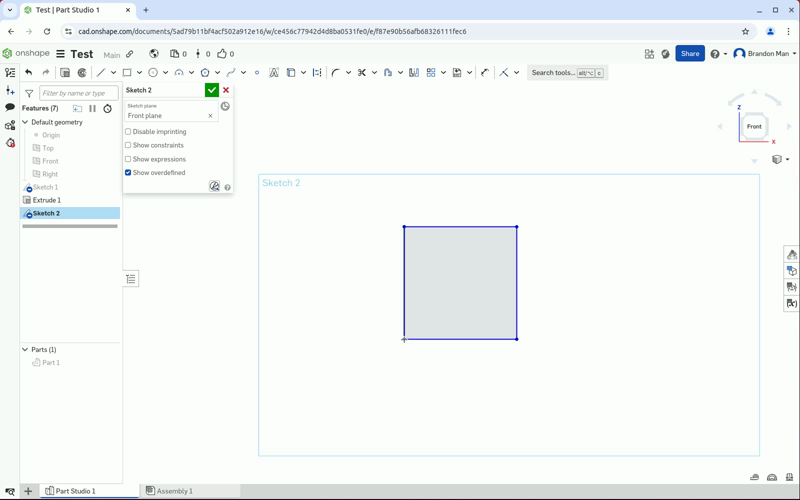
mouse_move(461, 282)
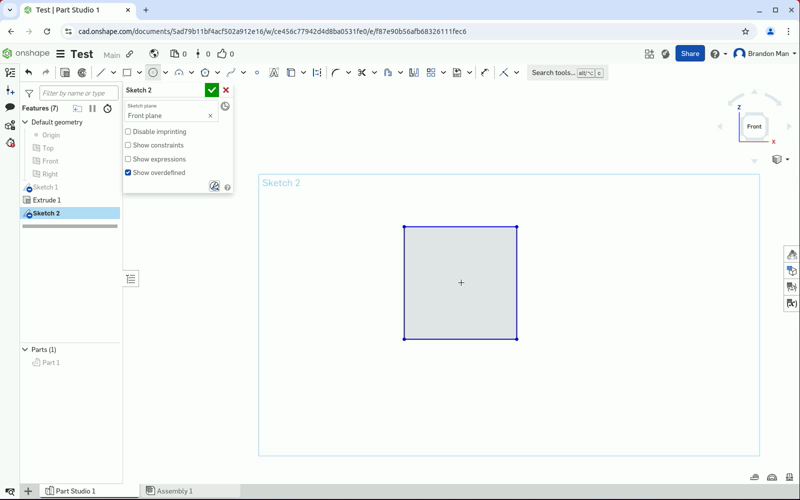
click(461, 282)
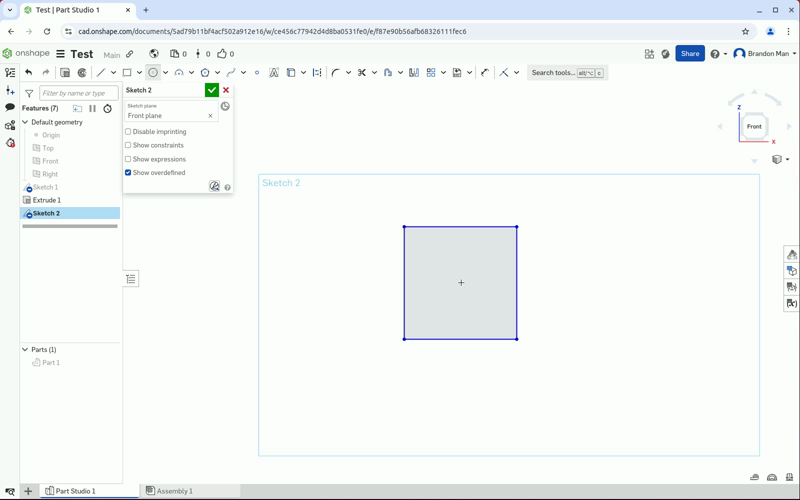
key_up(shift)
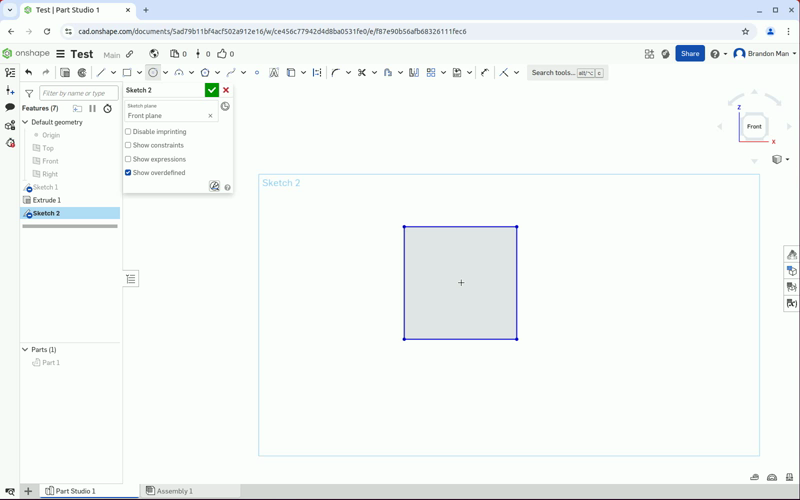
mouse_move(493, 282)
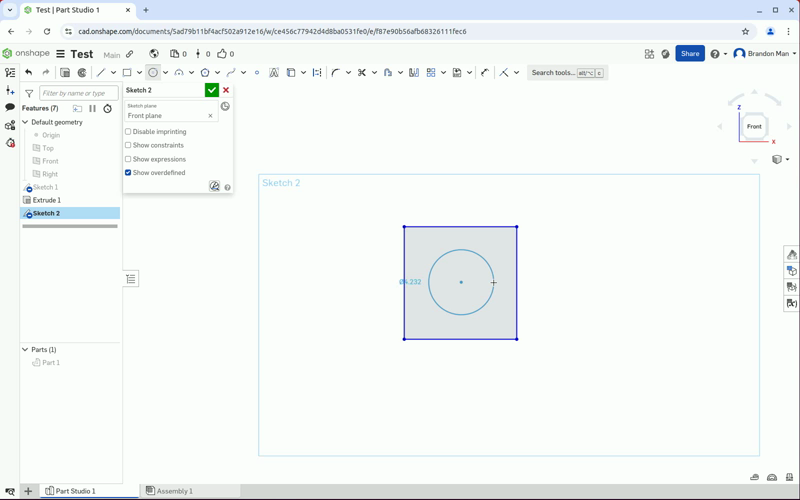
click(493, 282)
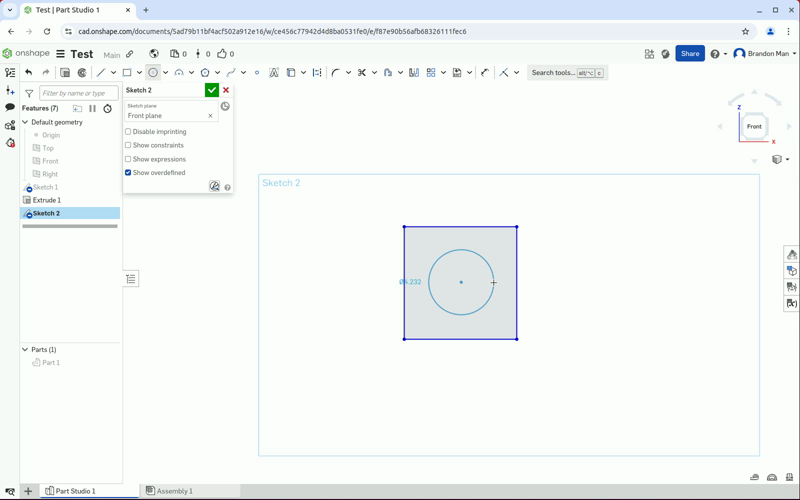
key(esc)
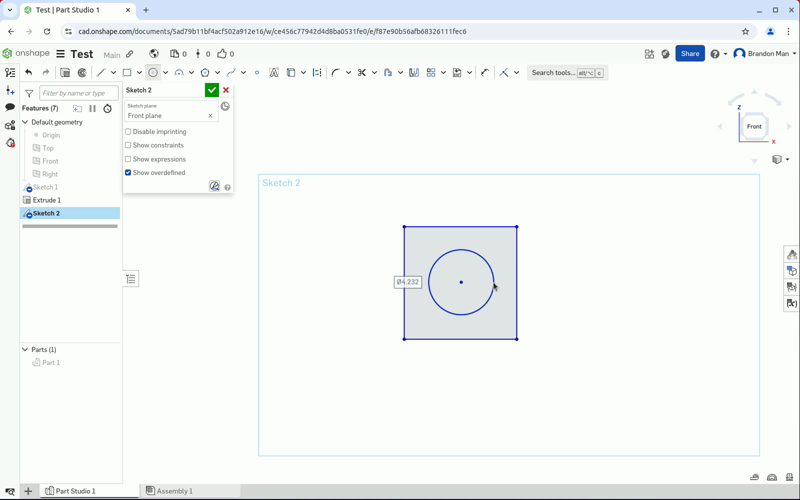
mouse_move(426, 249)
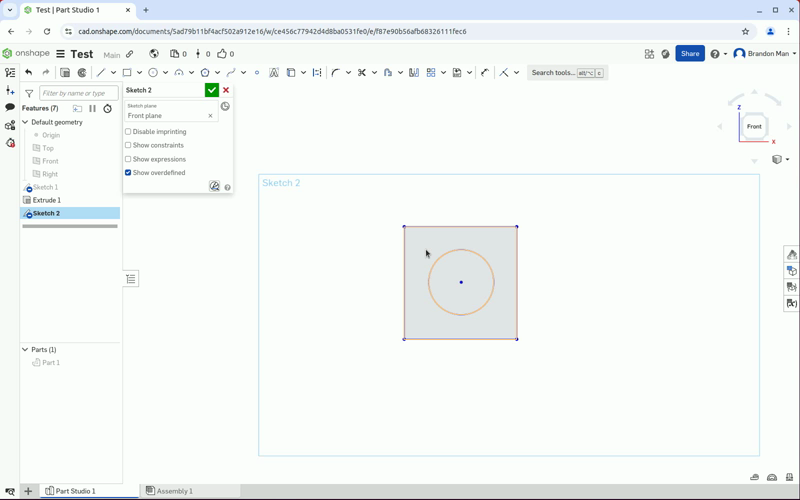
click(426, 249)
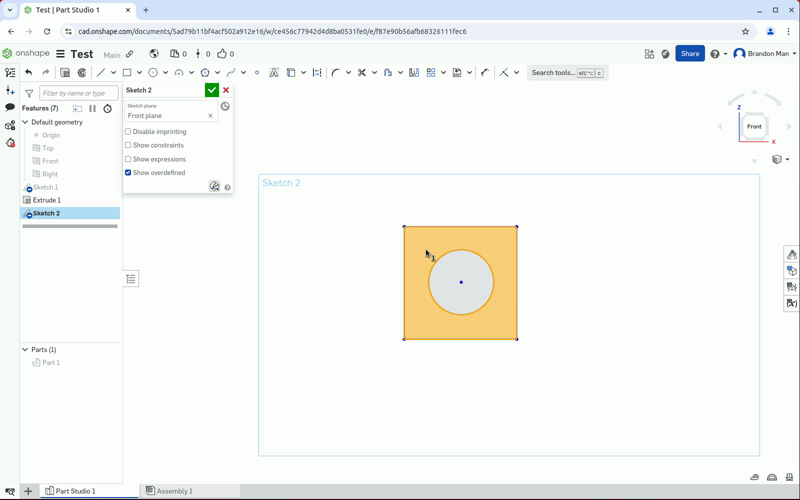
mouse_move(73, 352)
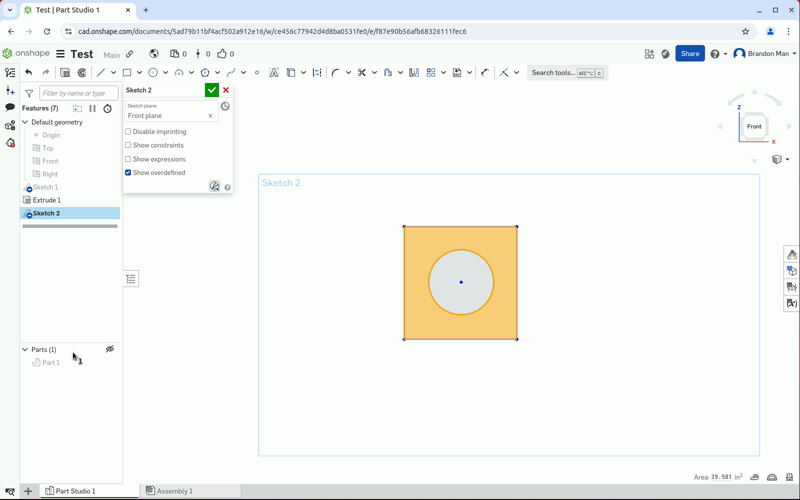
key(shift+y)
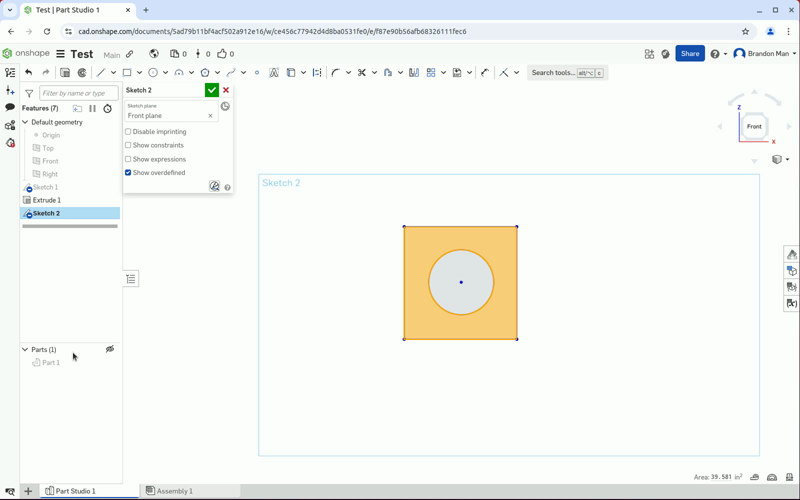
key(shift+e)
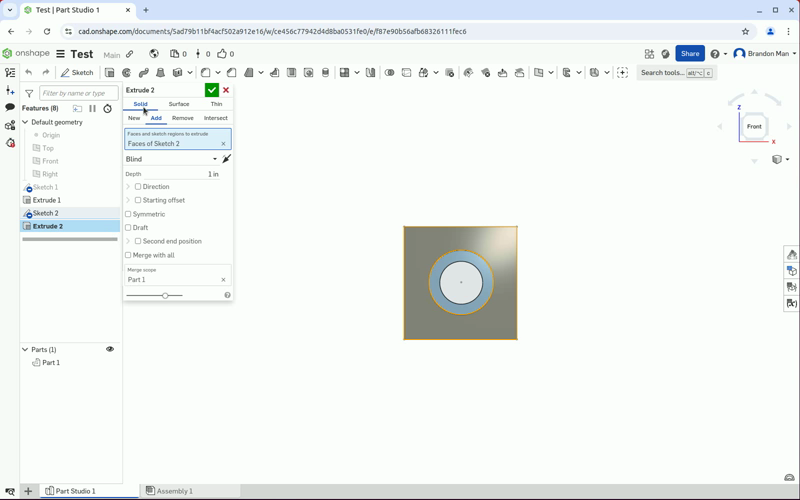
mouse_move(143, 106)
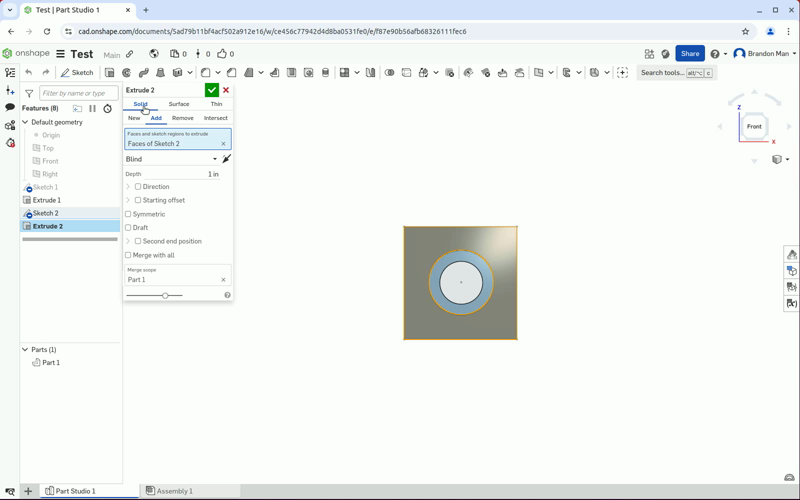
click(143, 106)
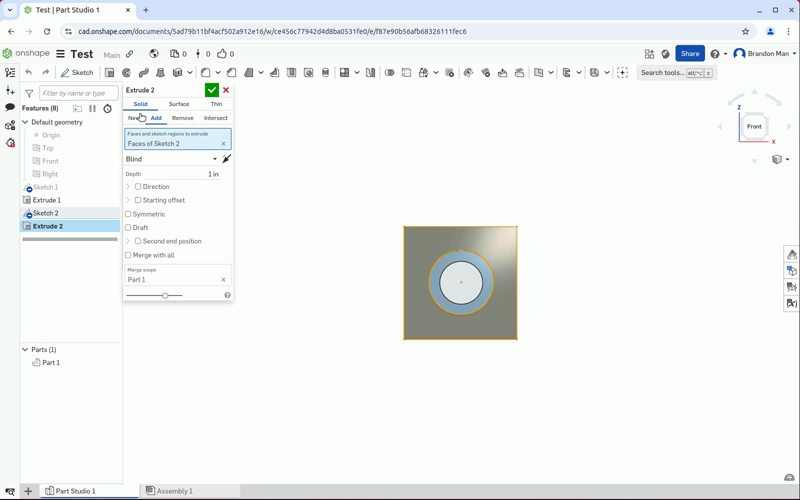
mouse_move(137, 120)
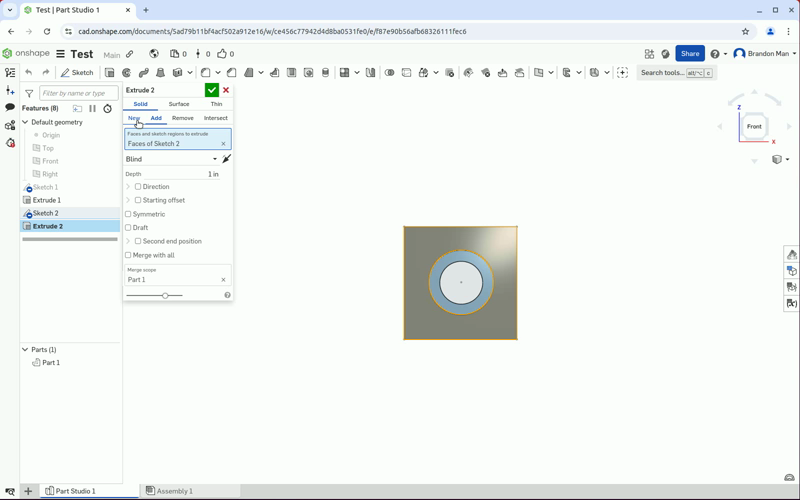
click(137, 120)
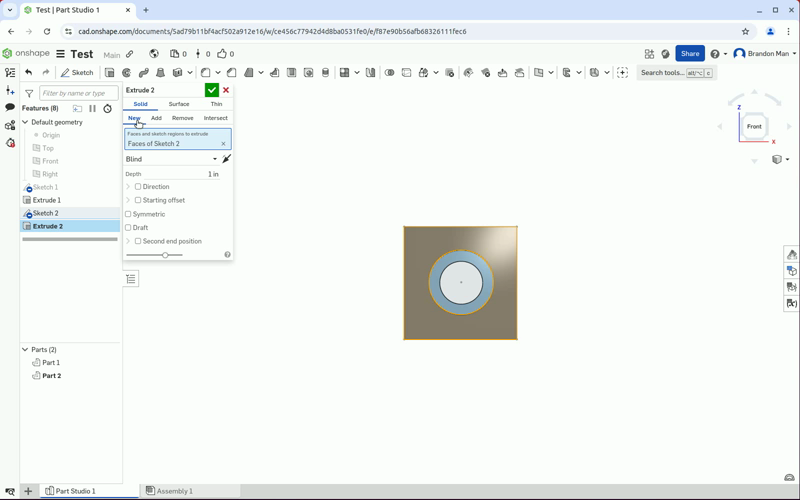
key(tab, 4)
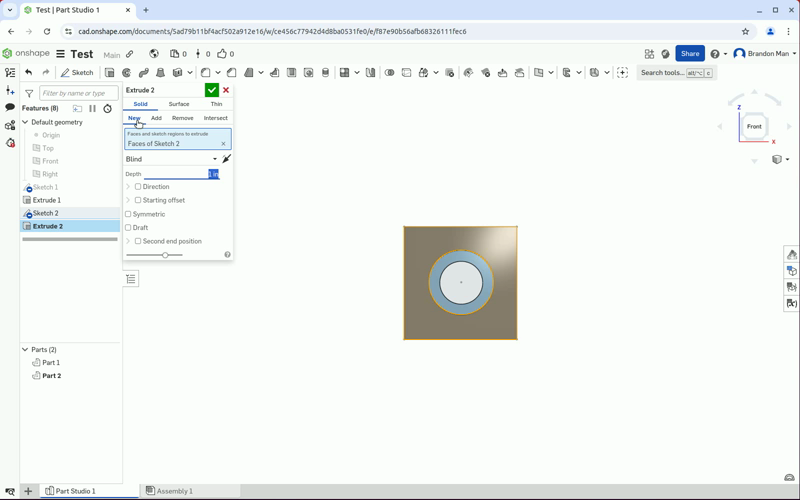
text(-7.325)
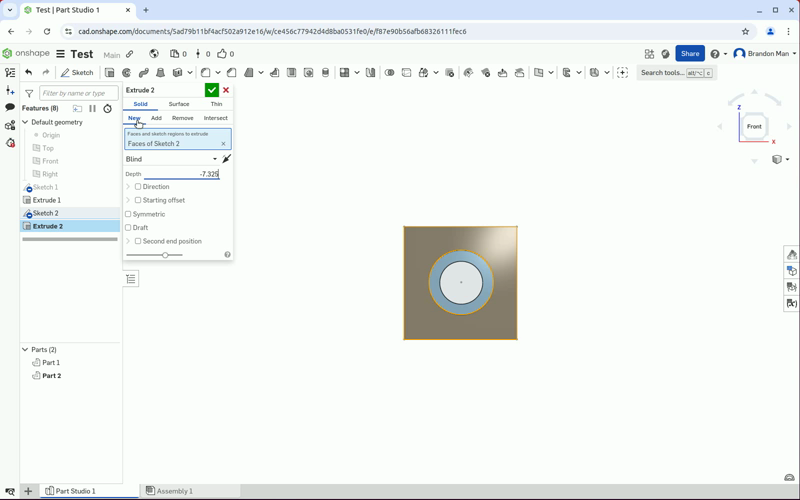
key(enter)
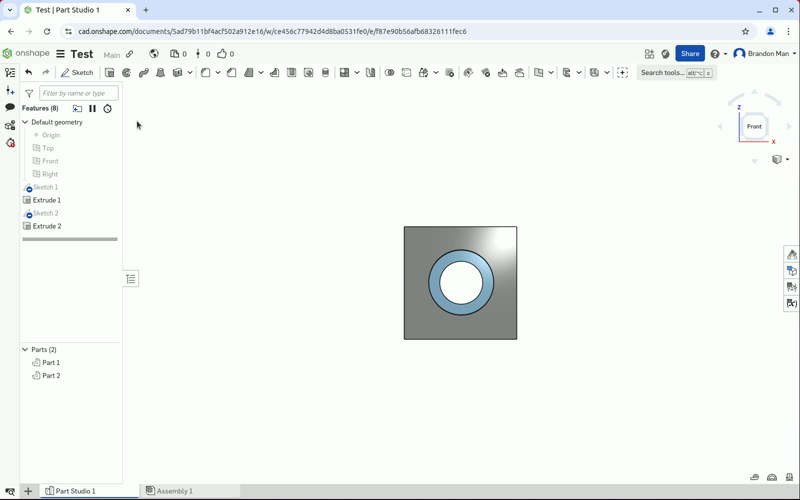
key(shift+h)
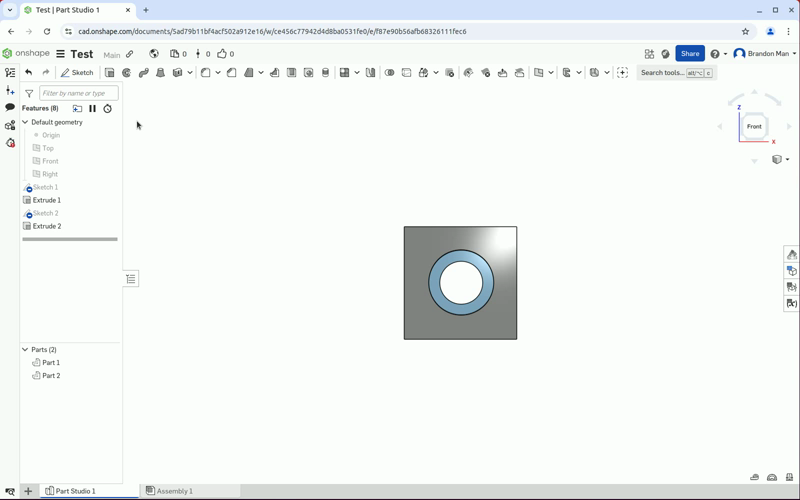
key(shift+h)
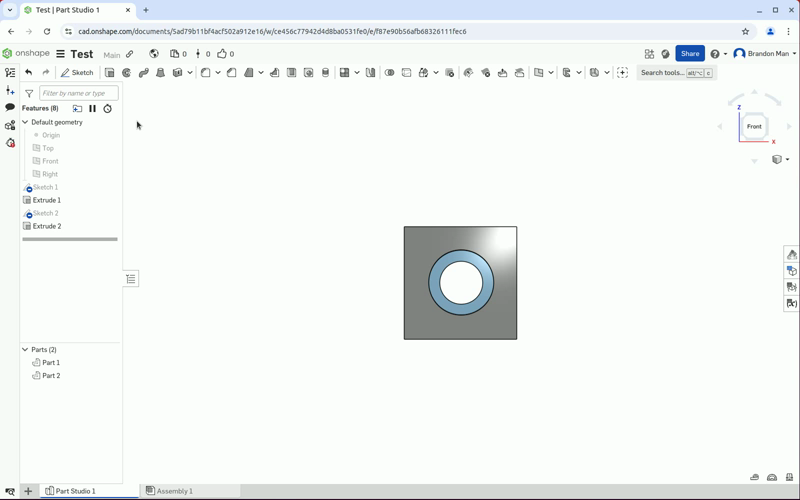
mouse_move(73, 189)
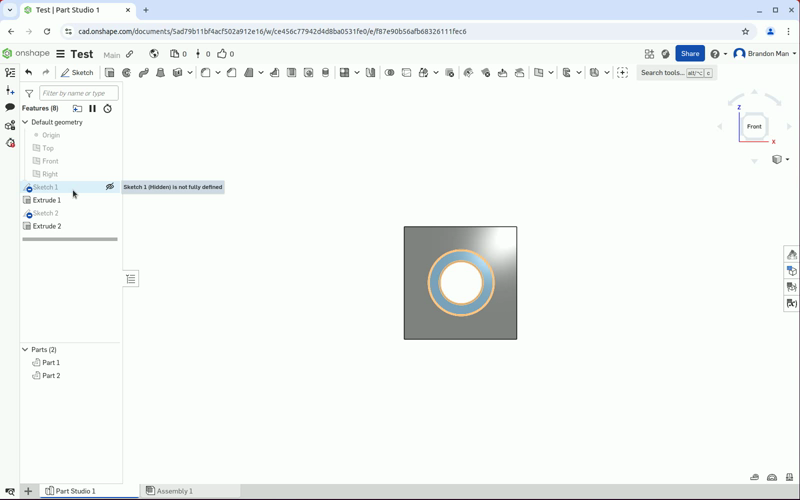
click(73, 189)
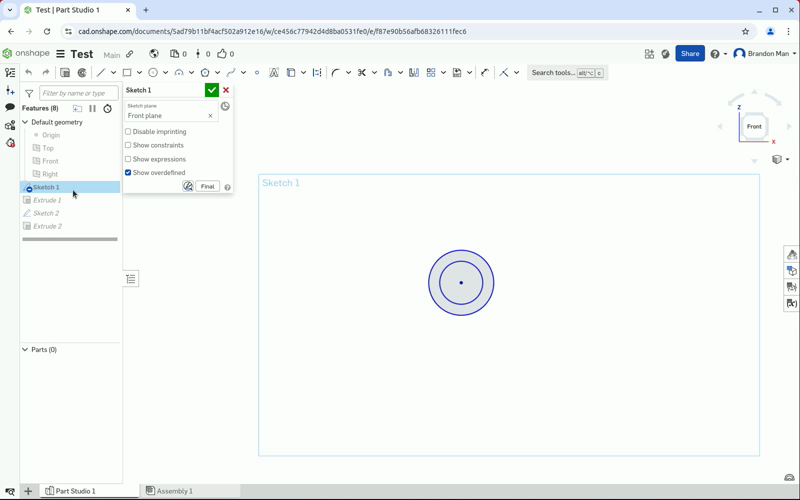
mouse_move(229, 92)
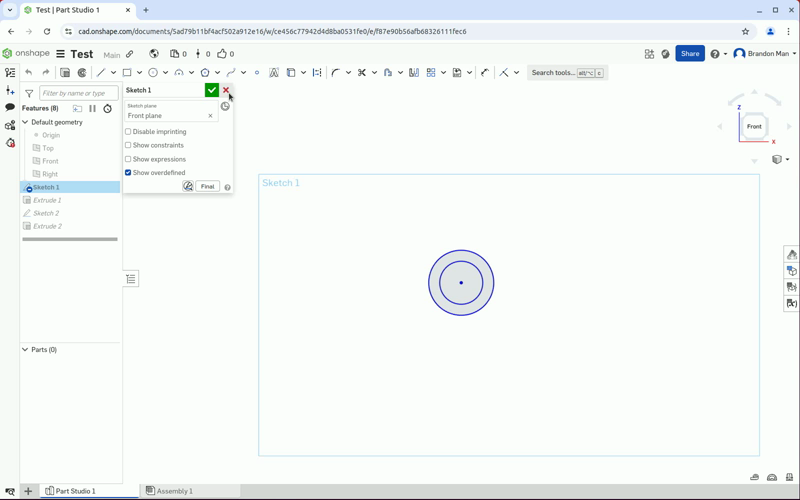
click(229, 92)
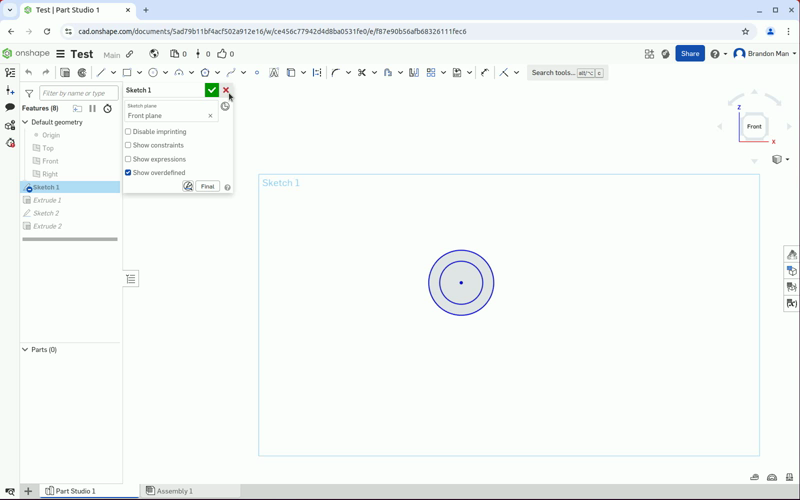
key(shift+s)
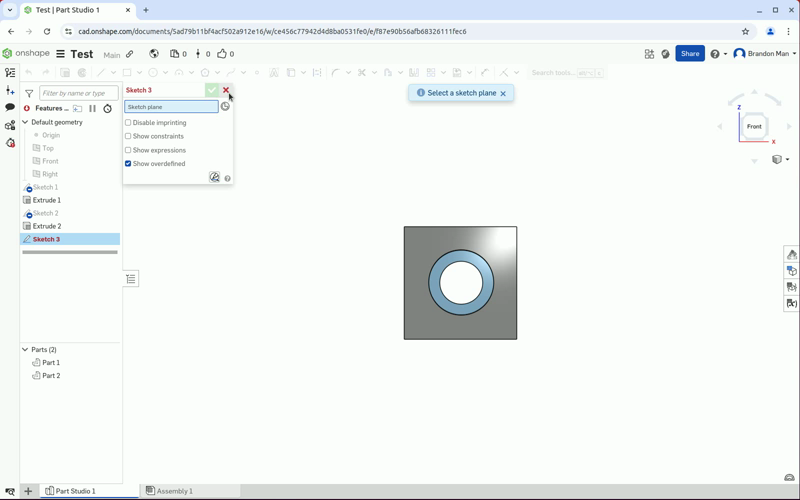
mouse_move(73, 163)
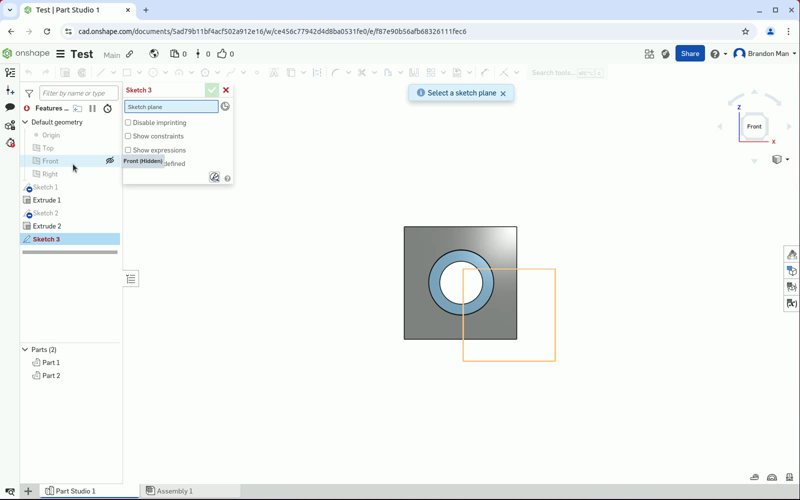
click(73, 163)
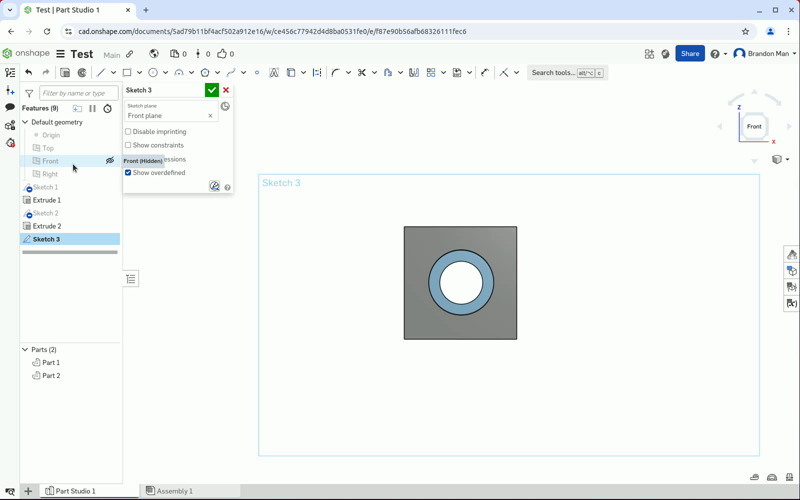
mouse_move(73, 352)
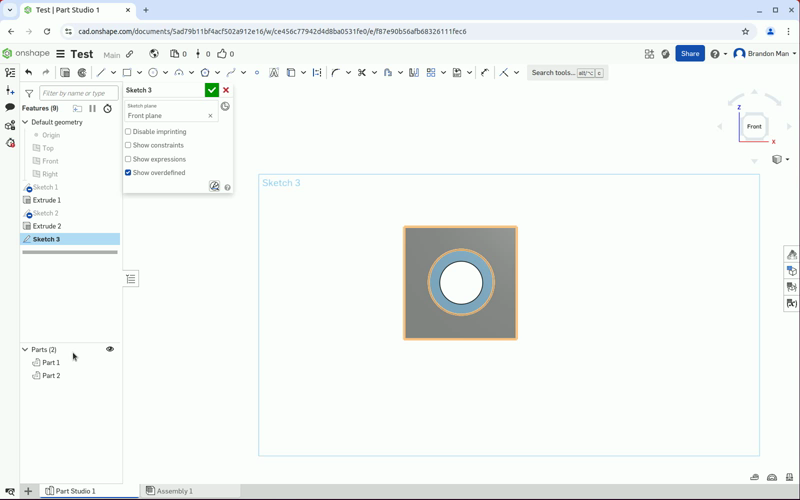
key(y)
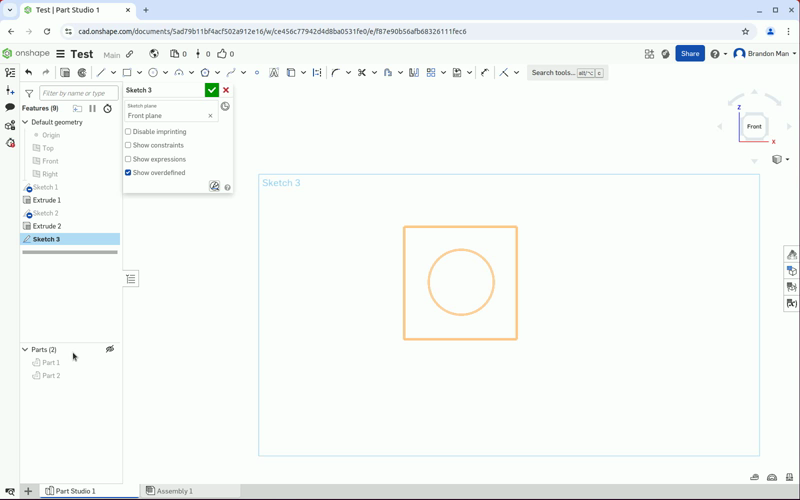
key(l)
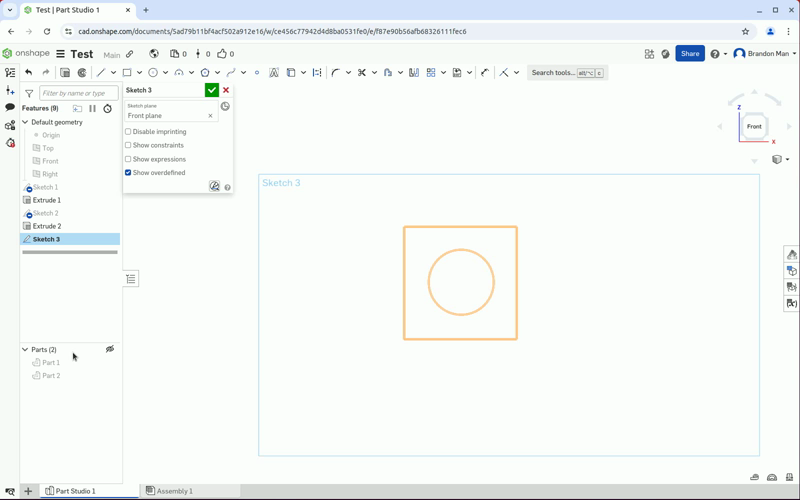
key_down(shift)
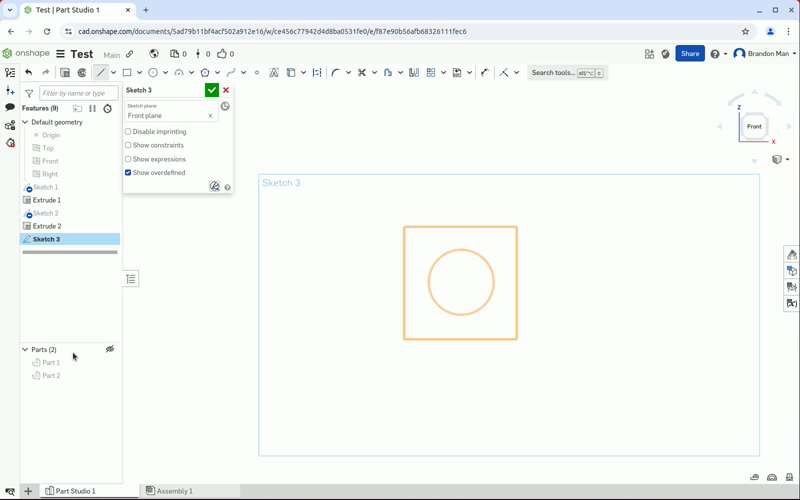
mouse_move(404, 339)
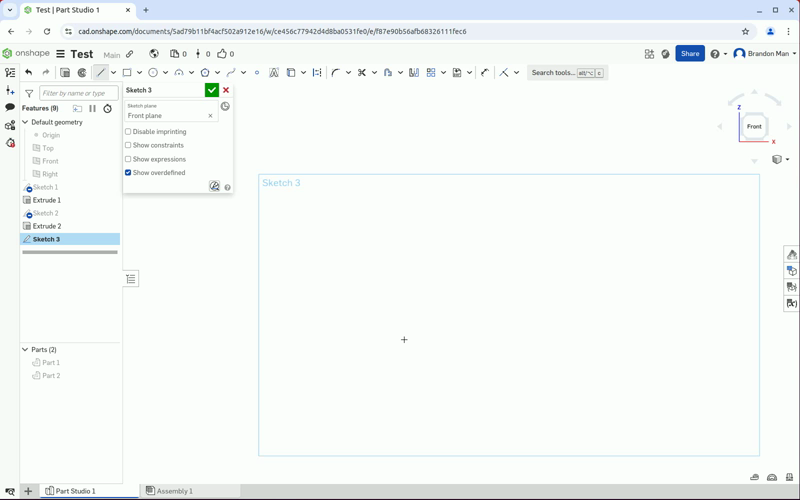
click(404, 339)
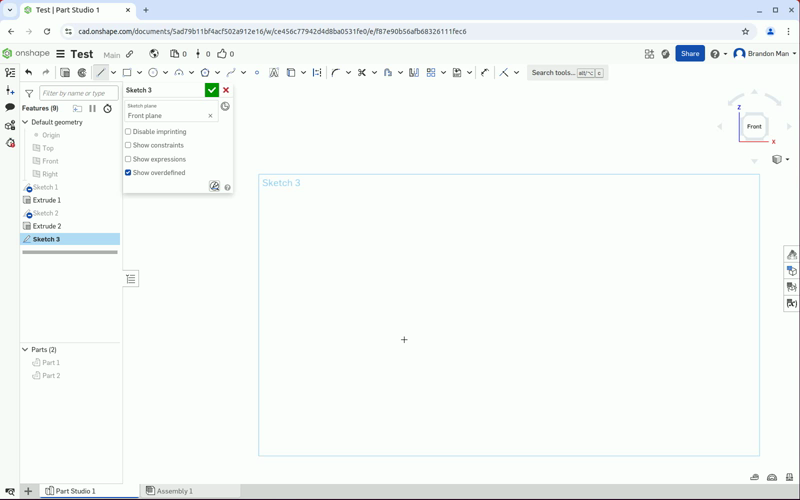
key_up(shift)
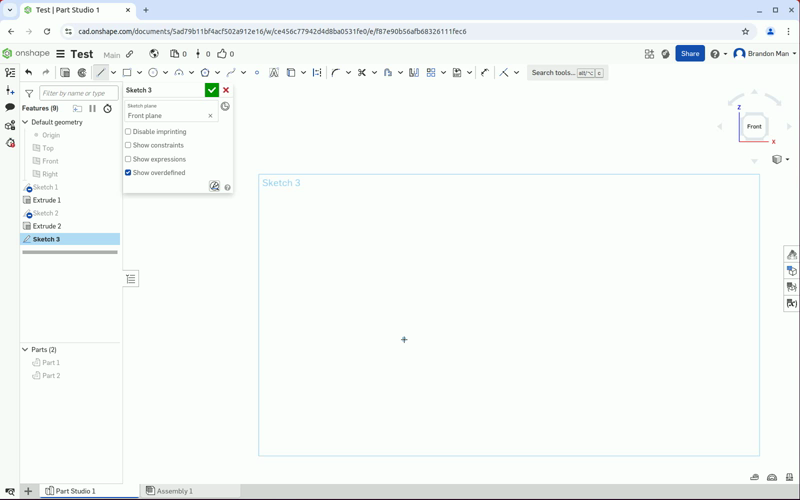
key_down(shift)
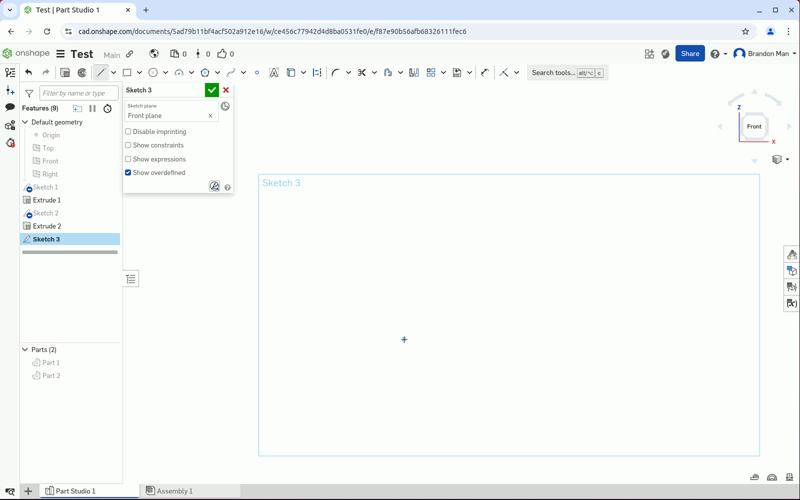
mouse_move(516, 339)
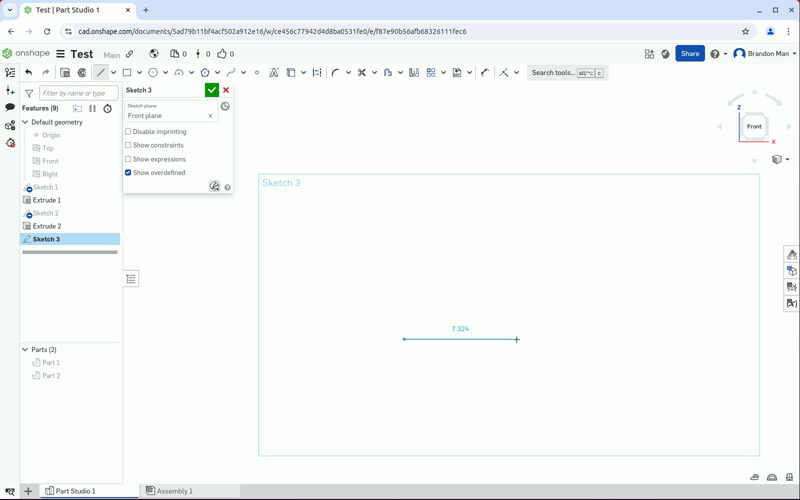
click(516, 339)
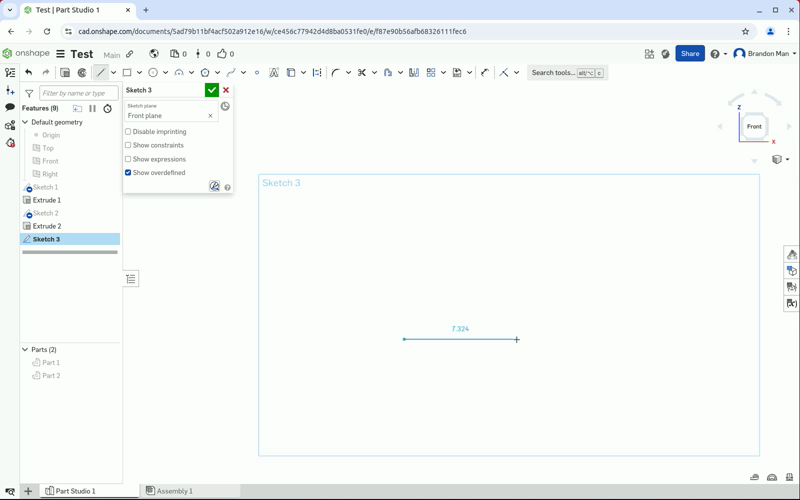
key_up(shift)
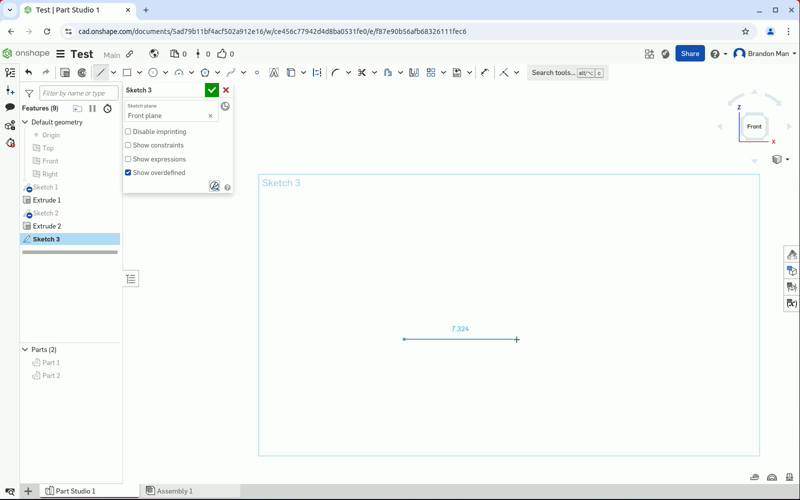
key_down(shift)
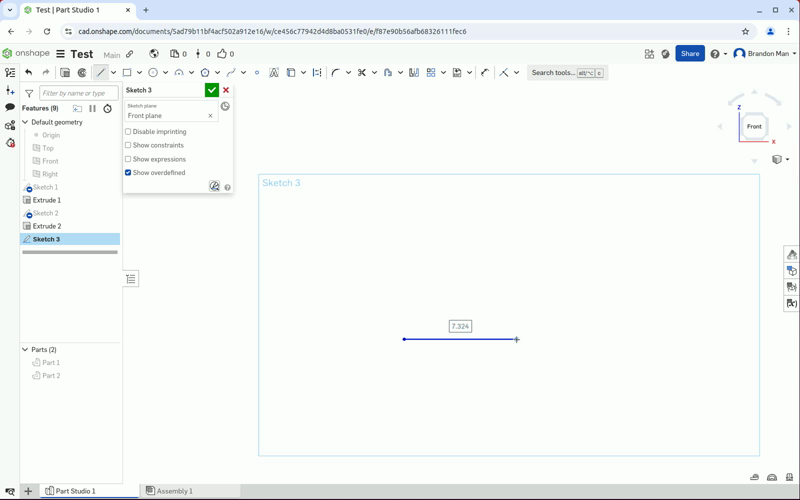
mouse_move(516, 226)
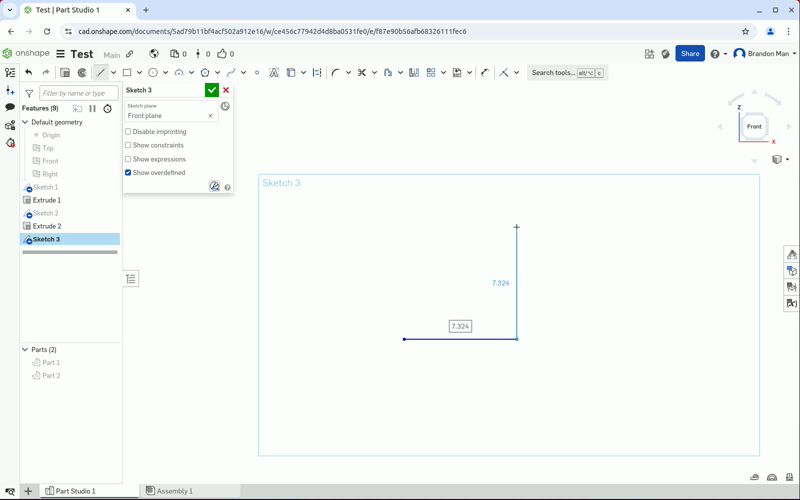
click(516, 226)
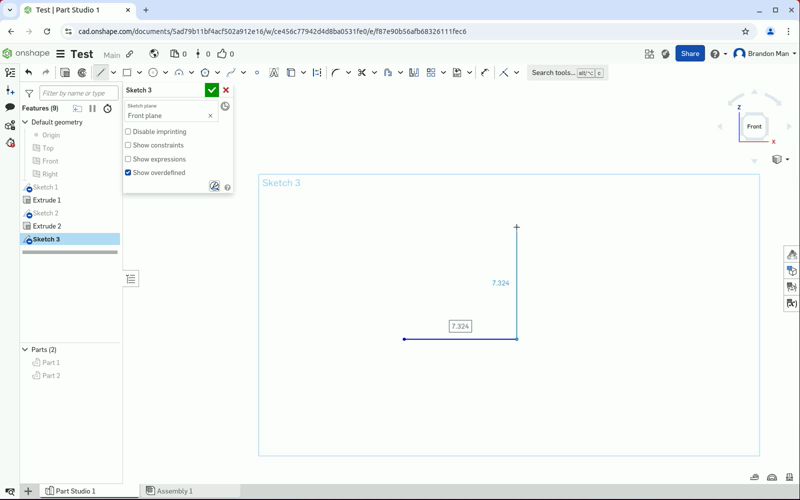
key_up(shift)
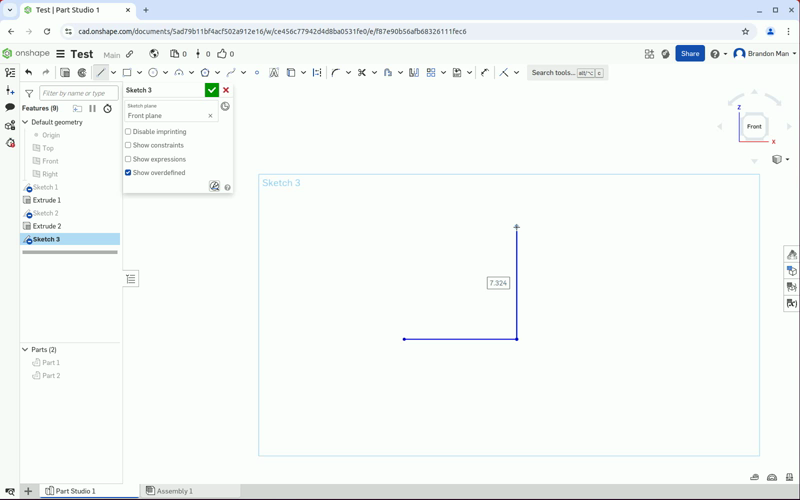
key_down(shift)
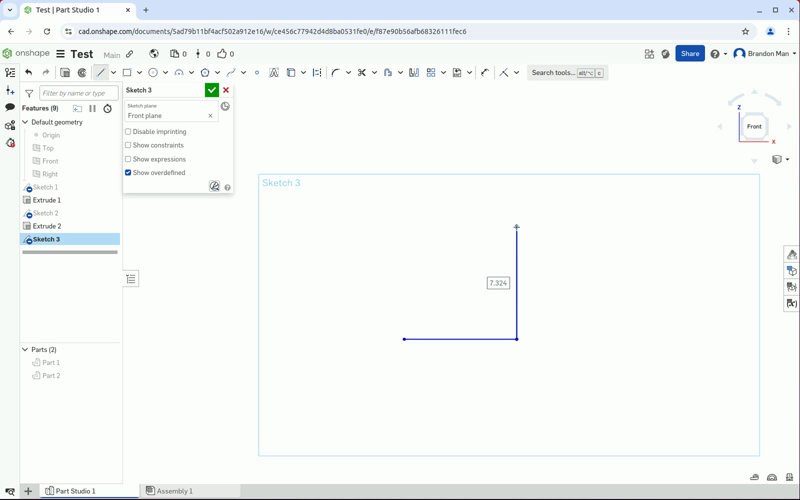
mouse_move(404, 226)
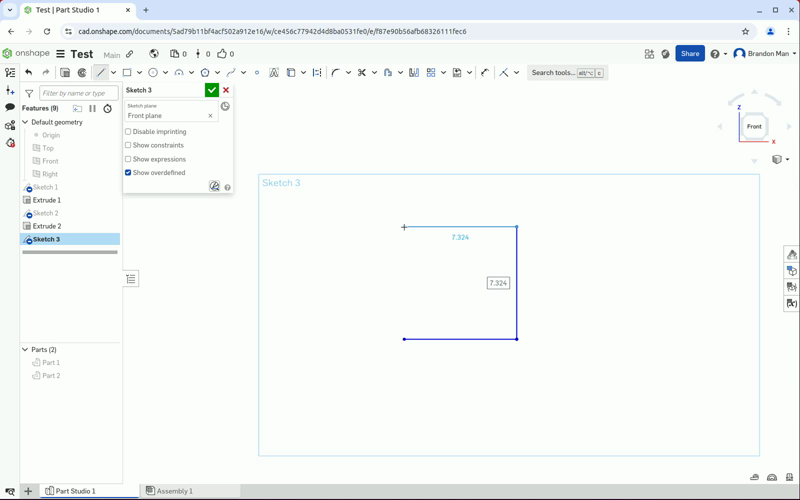
click(404, 226)
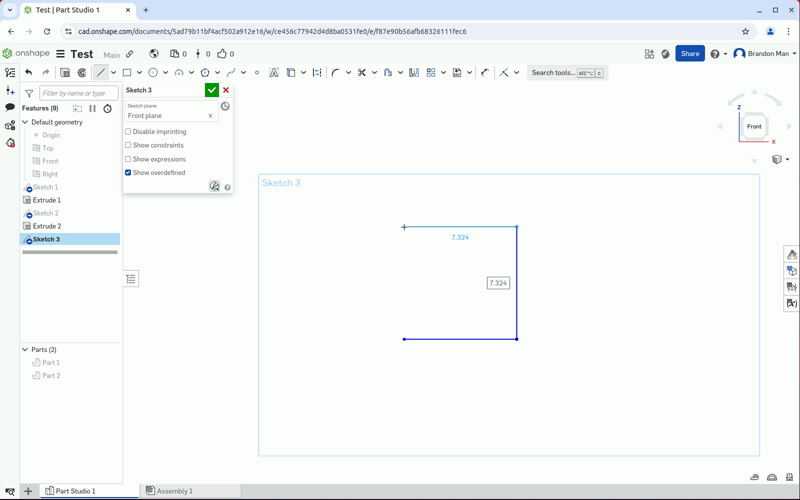
key_up(shift)
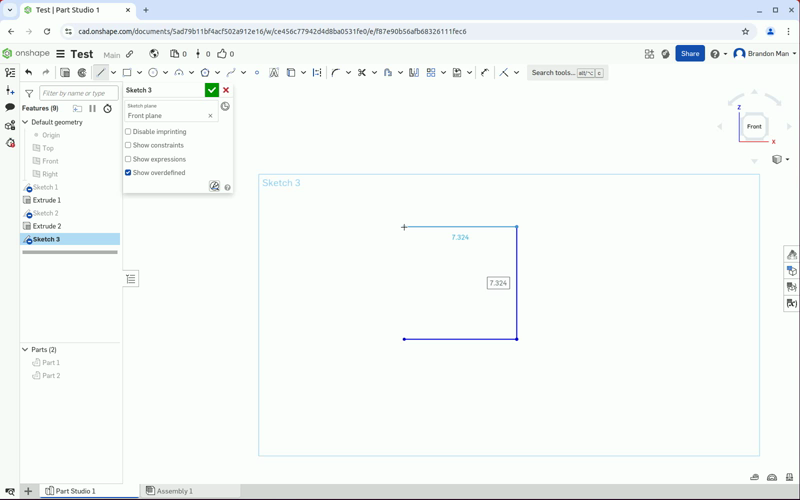
key_down(shift)
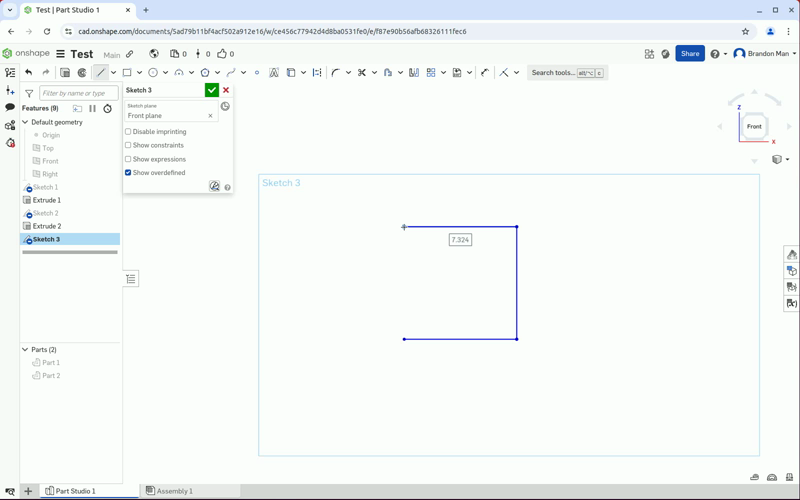
mouse_move(404, 339)
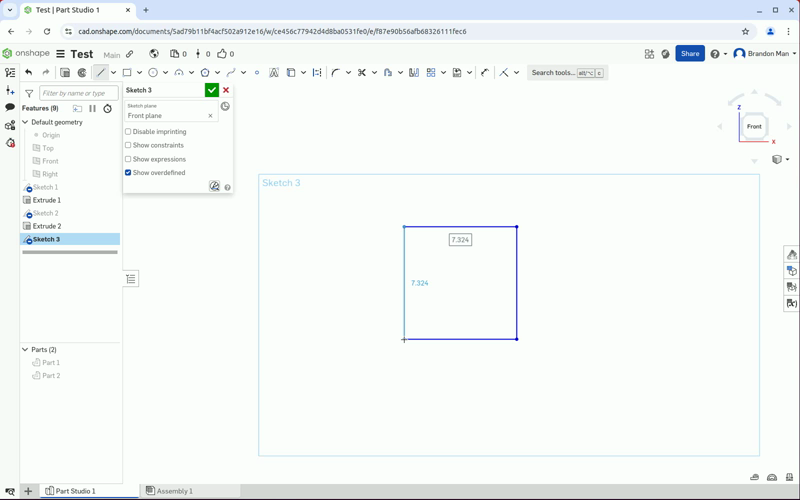
key_up(shift)
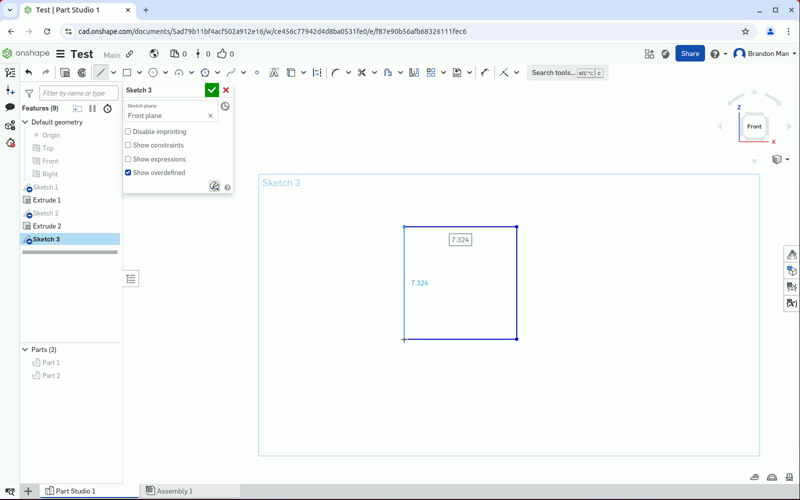
click(404, 339)
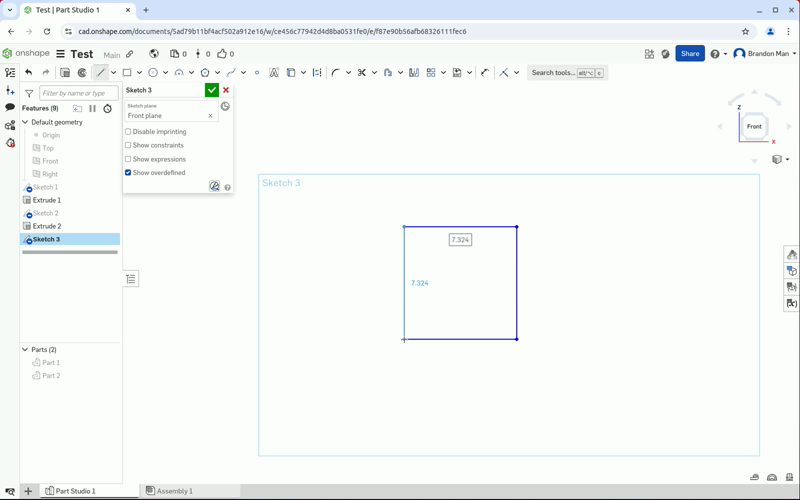
key(esc)
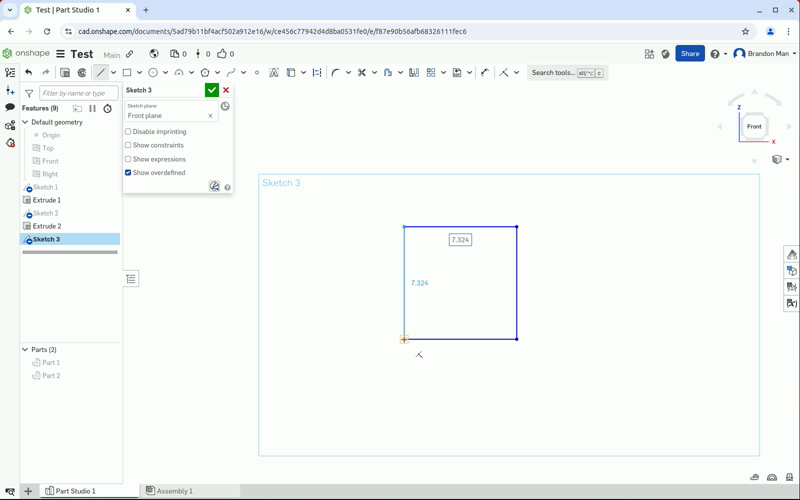
key(c)
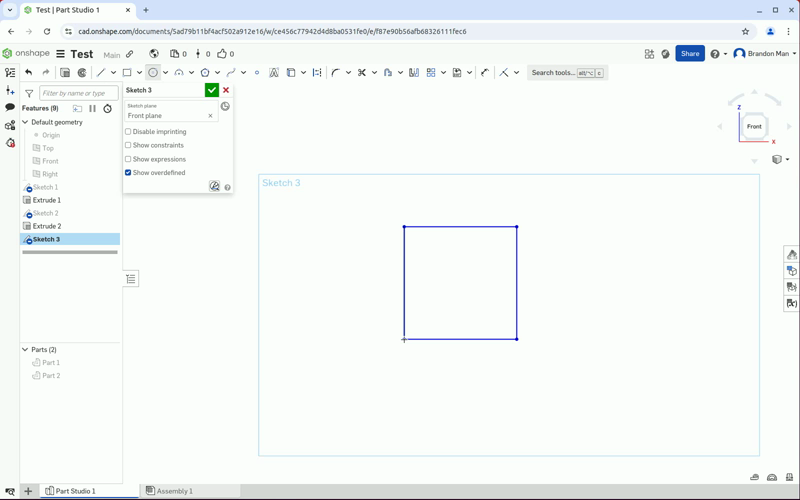
key_down(shift)
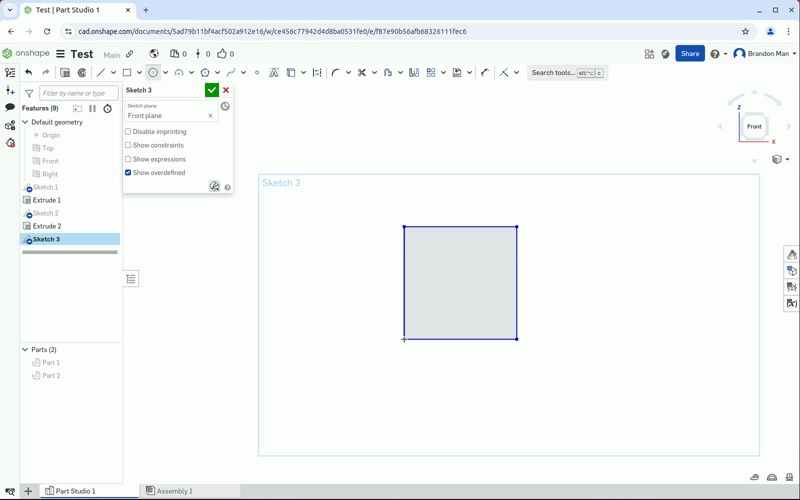
mouse_move(461, 282)
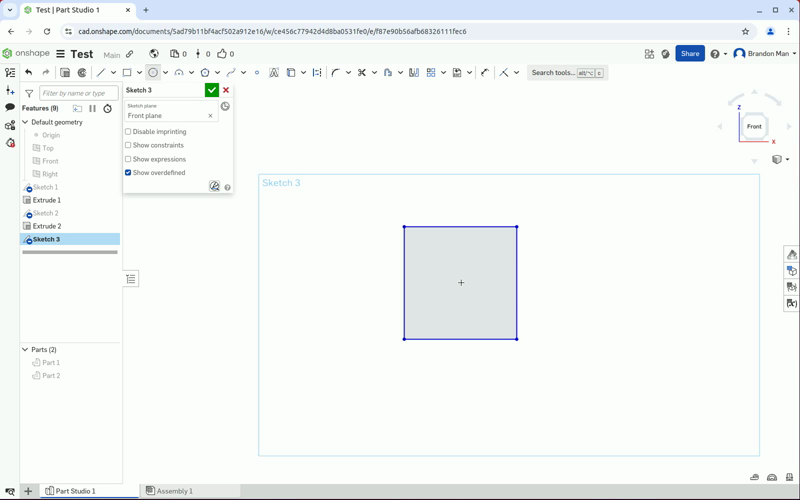
click(461, 282)
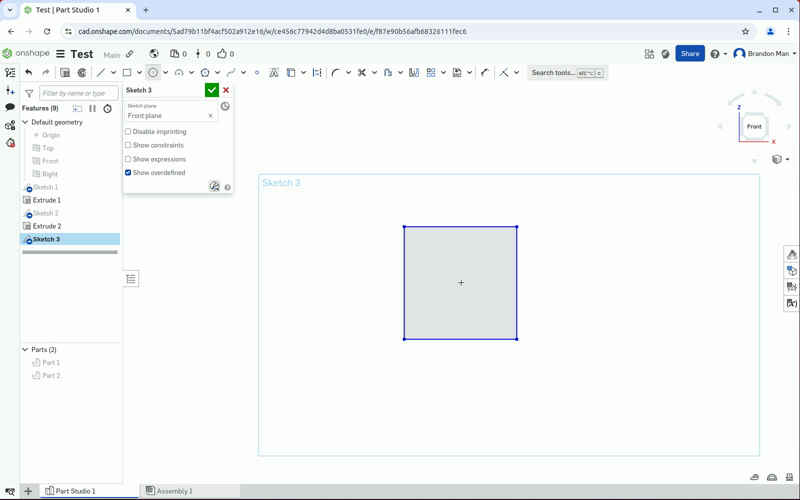
key_up(shift)
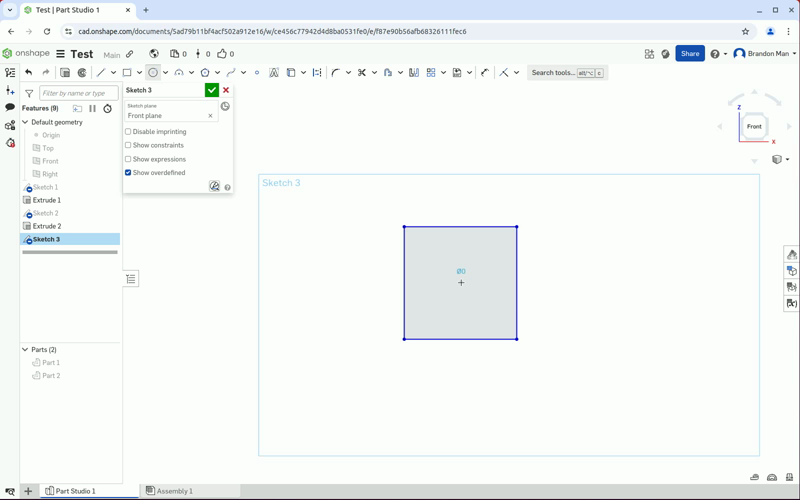
mouse_move(493, 282)
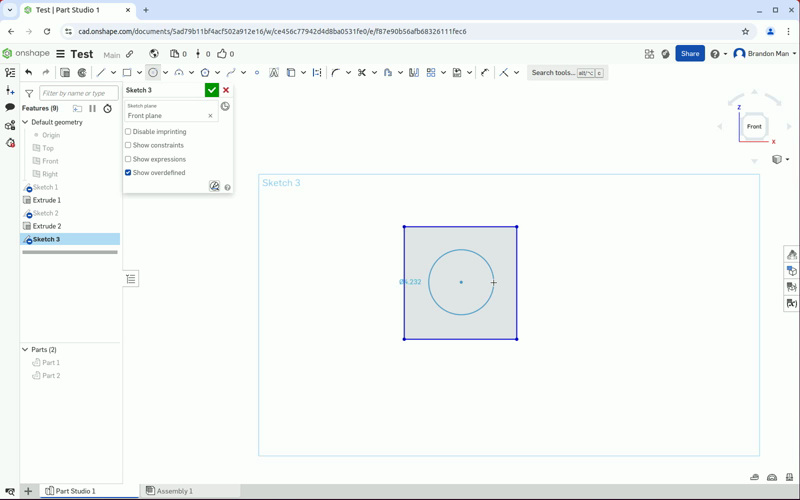
click(493, 282)
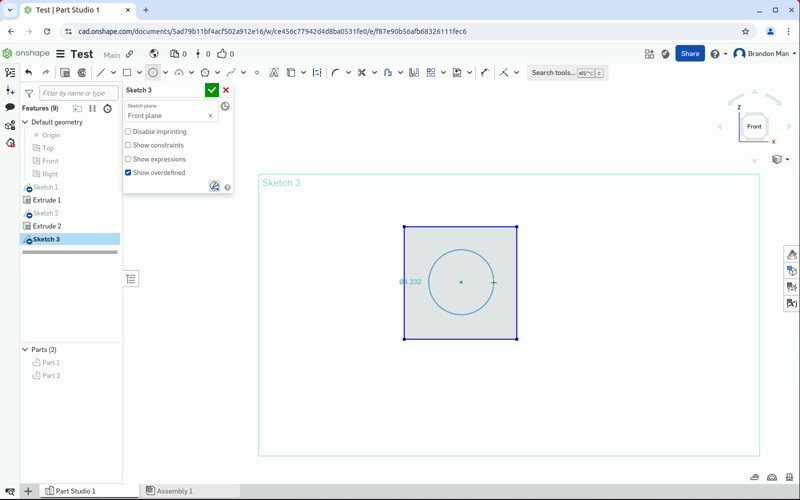
key(esc)
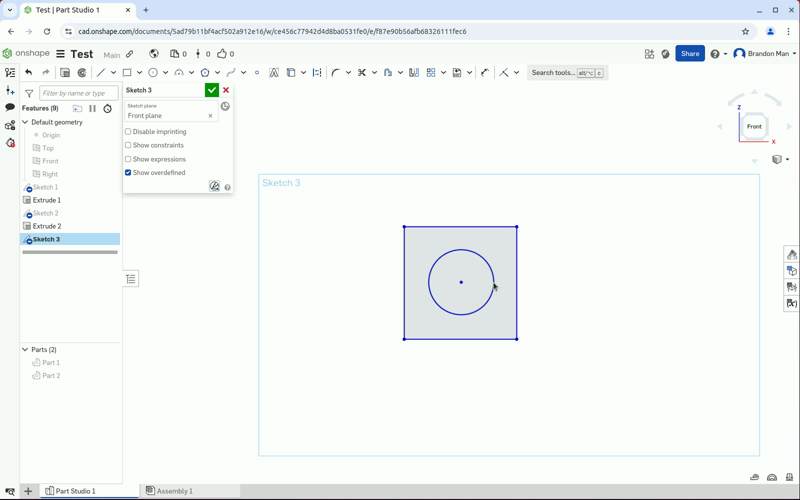
mouse_move(503, 261)
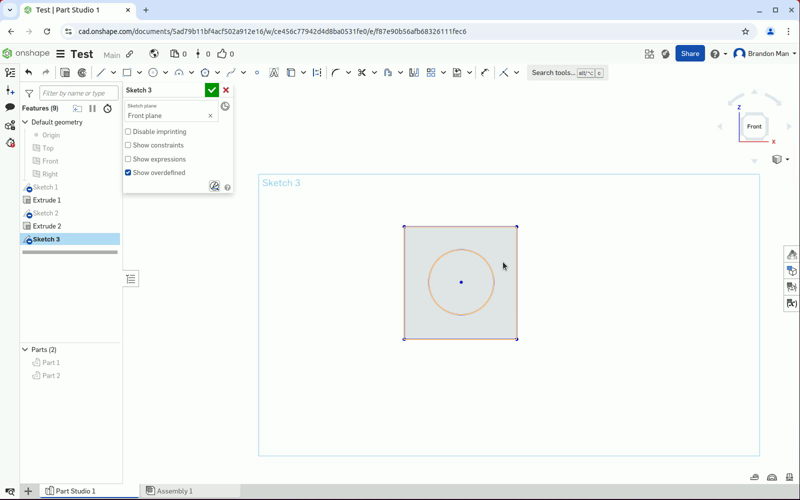
click(503, 261)
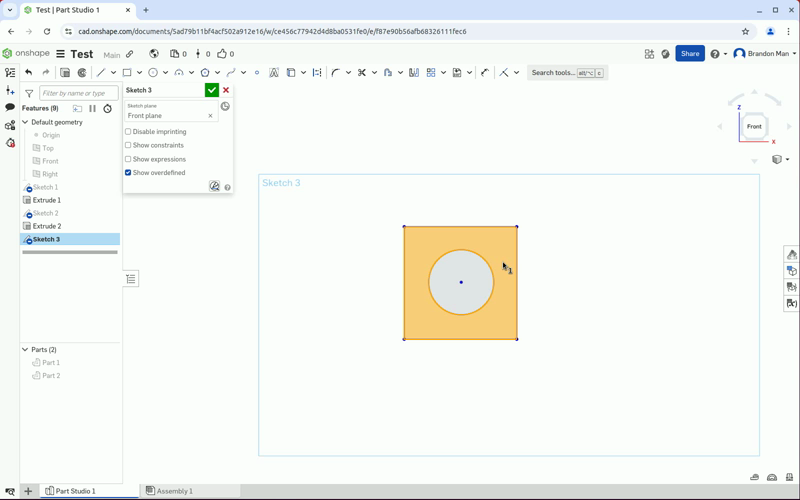
mouse_move(73, 352)
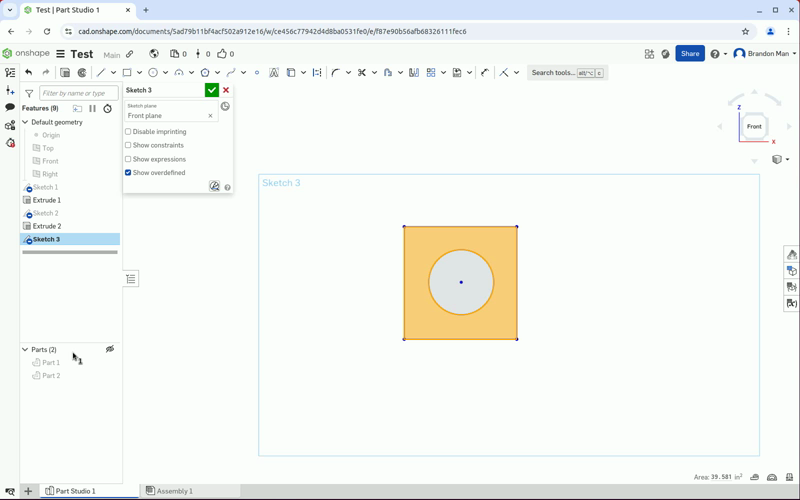
key(shift+y)
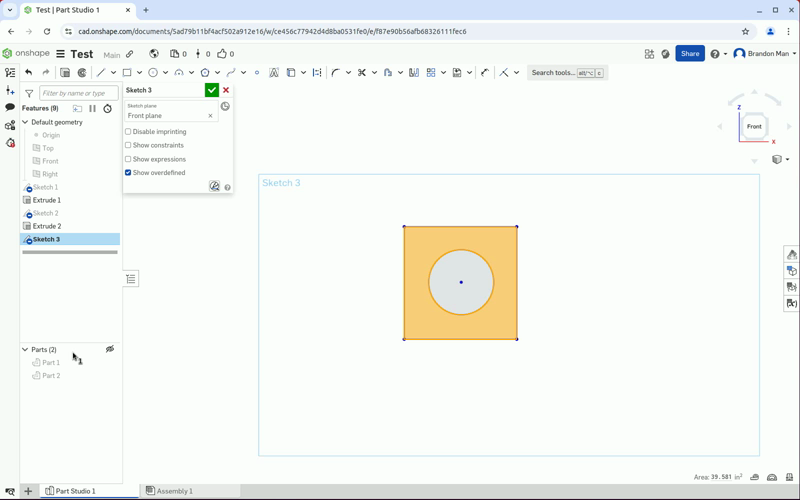
key(shift+e)
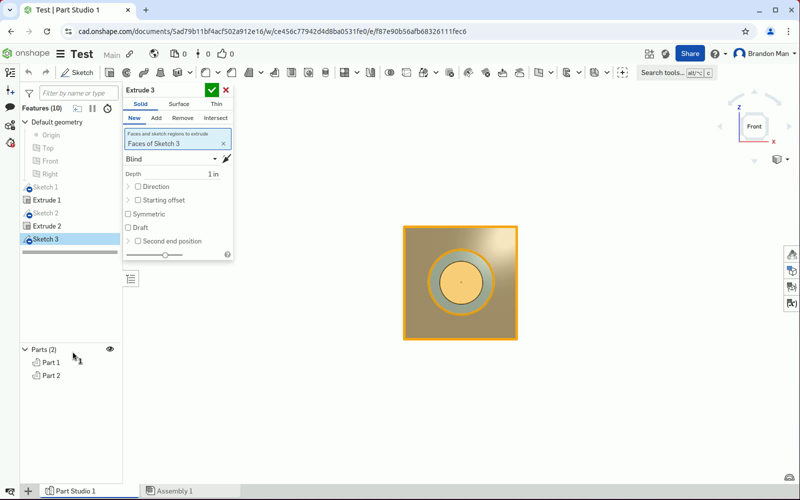
mouse_move(143, 106)
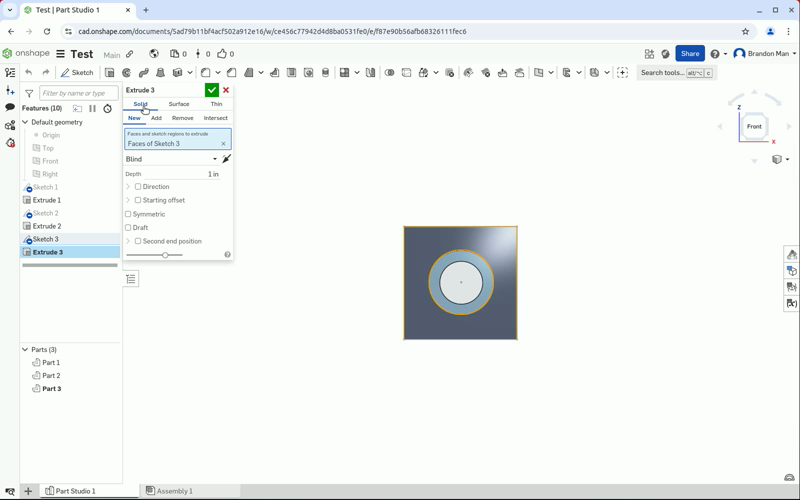
click(143, 106)
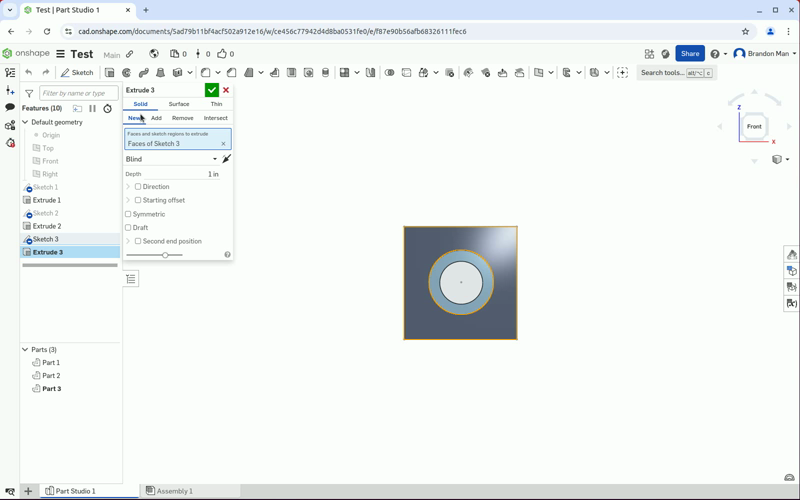
mouse_move(137, 120)
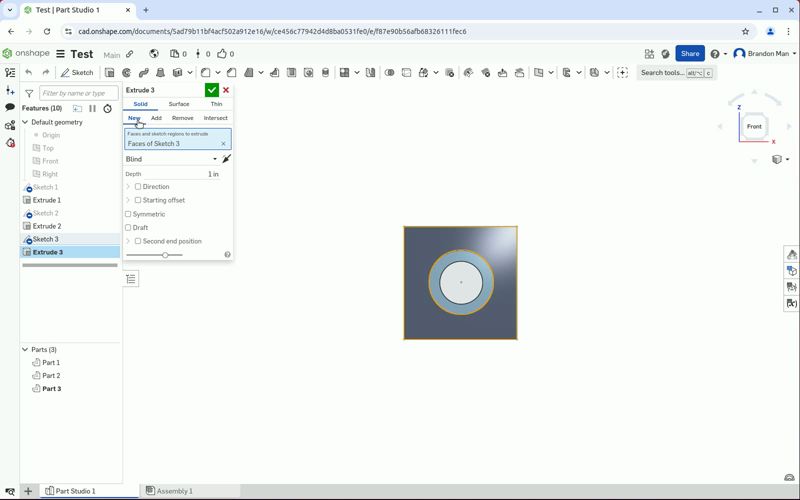
click(137, 120)
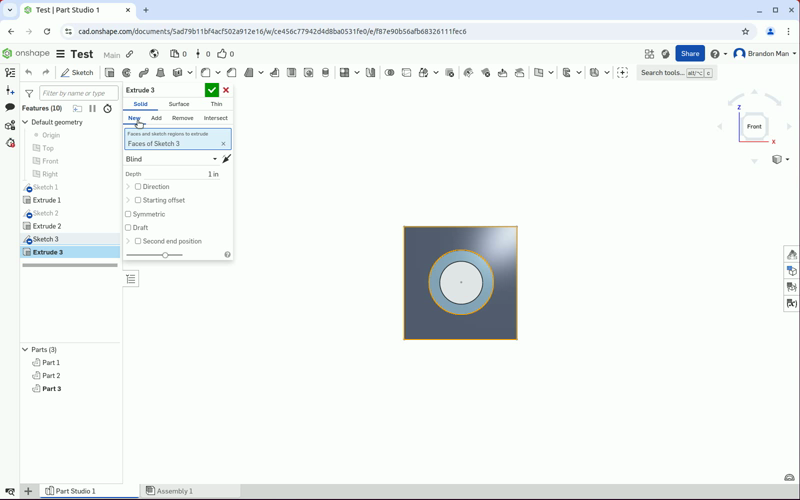
key(tab, 4)
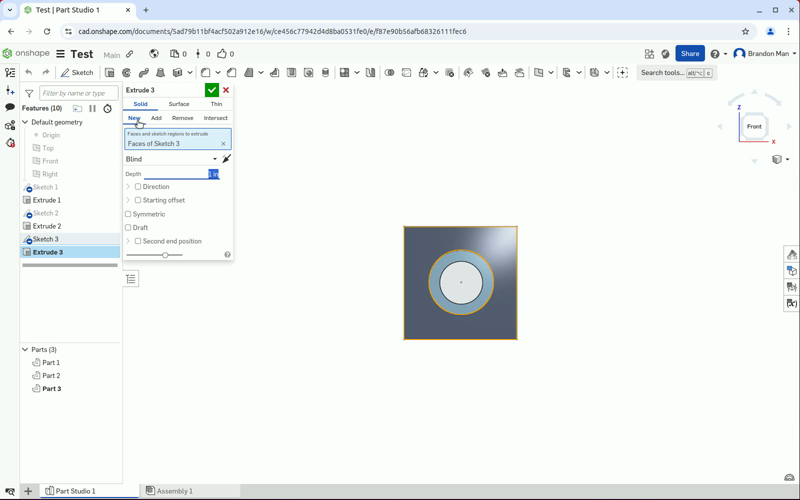
text(0.916)
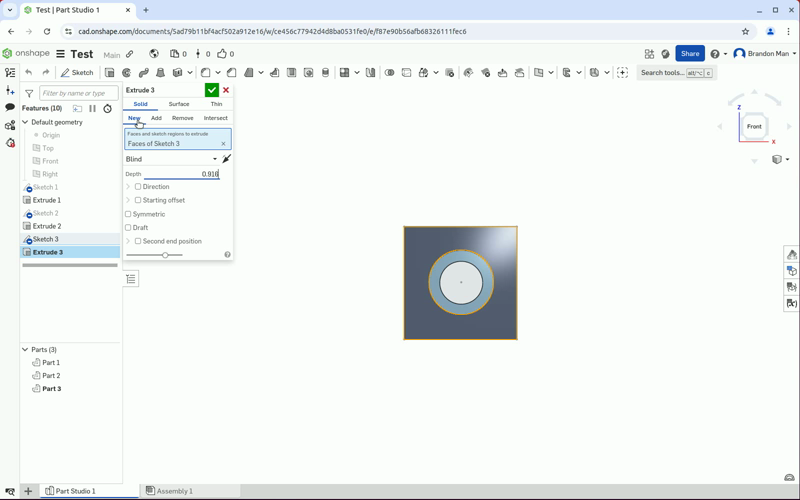
key(enter)
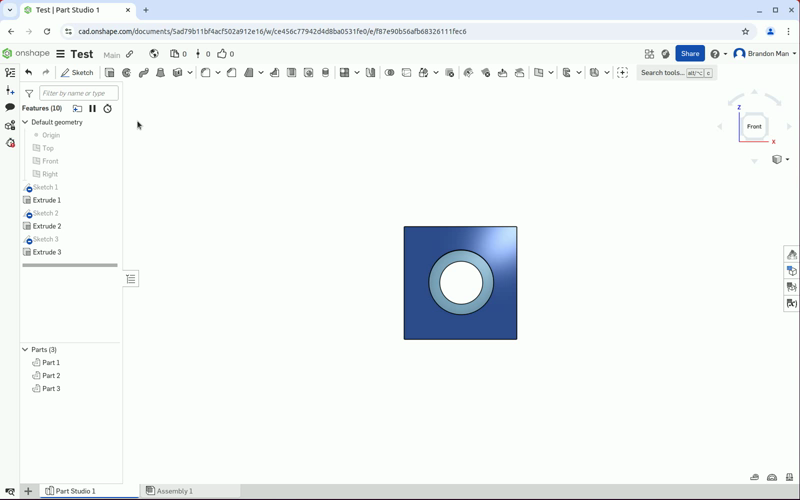
key(shift+h)
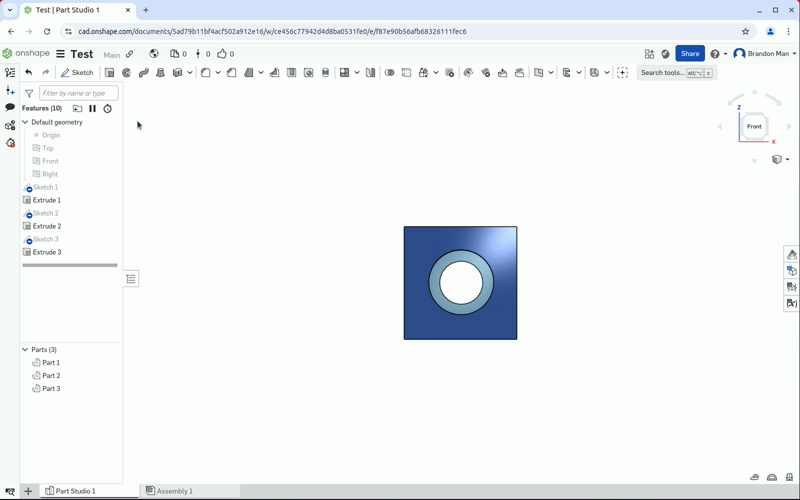
key(shift+h)
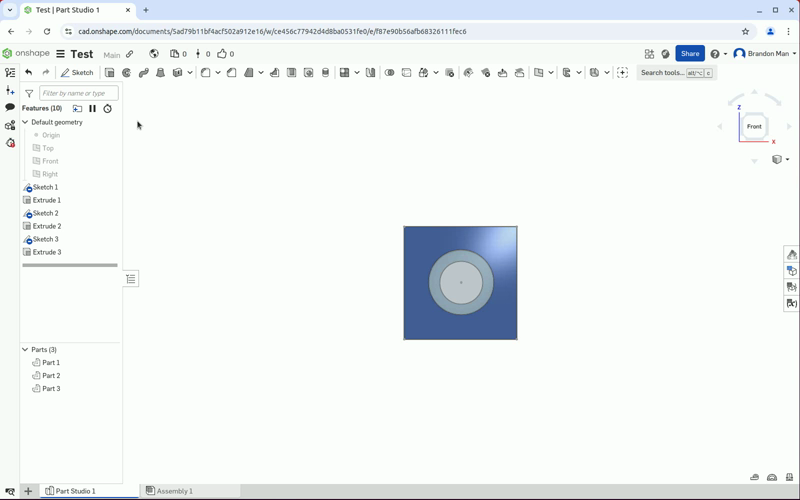
key(shift+7)
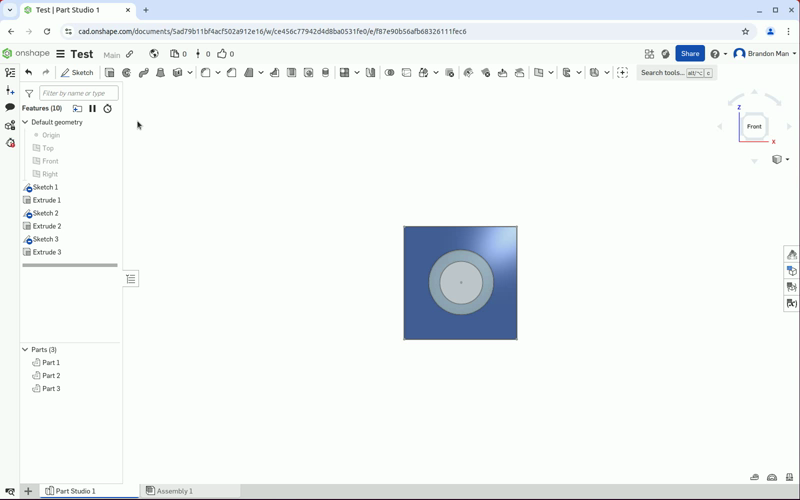
key(left, 2)
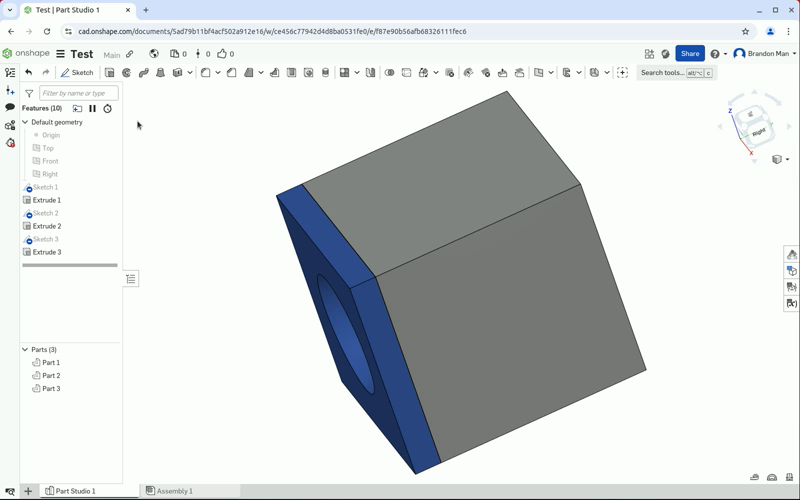
key(down, 2)
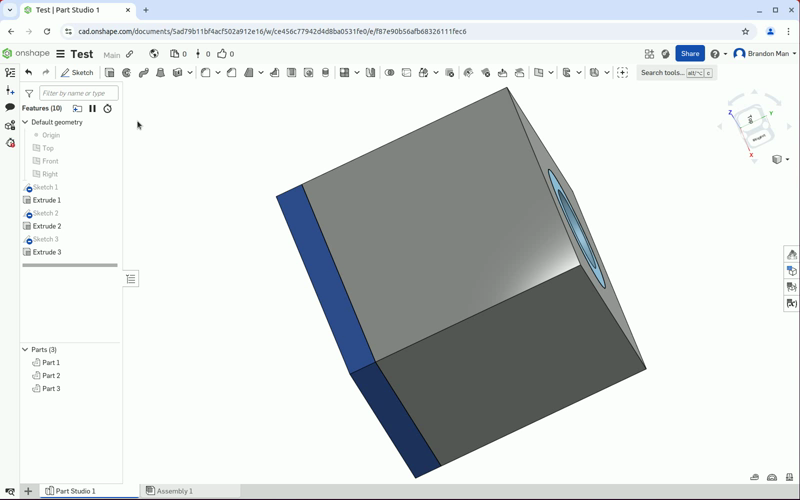
key(up, 2)
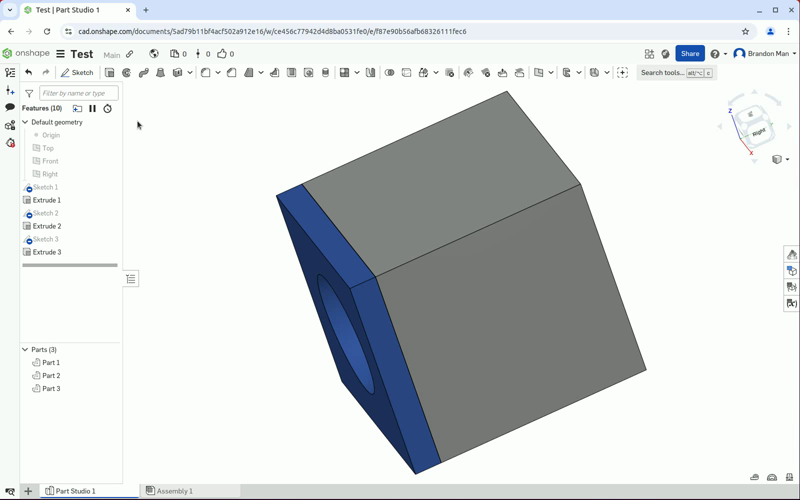
key(right, 2)
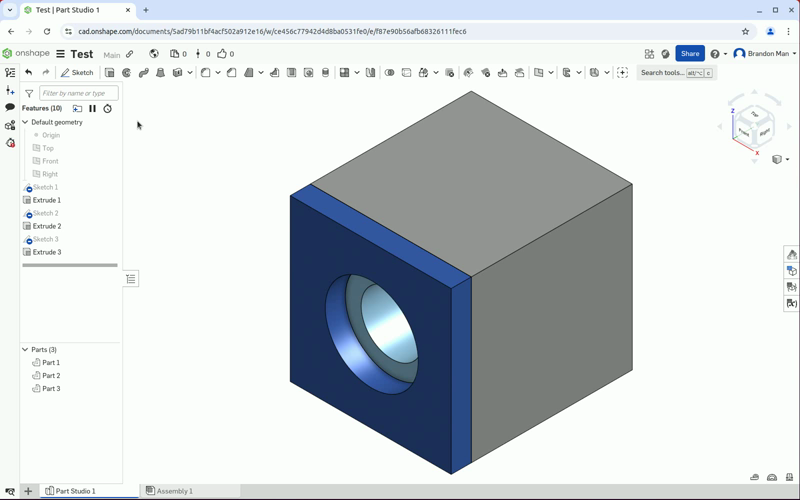
mouse_move(73, 189)
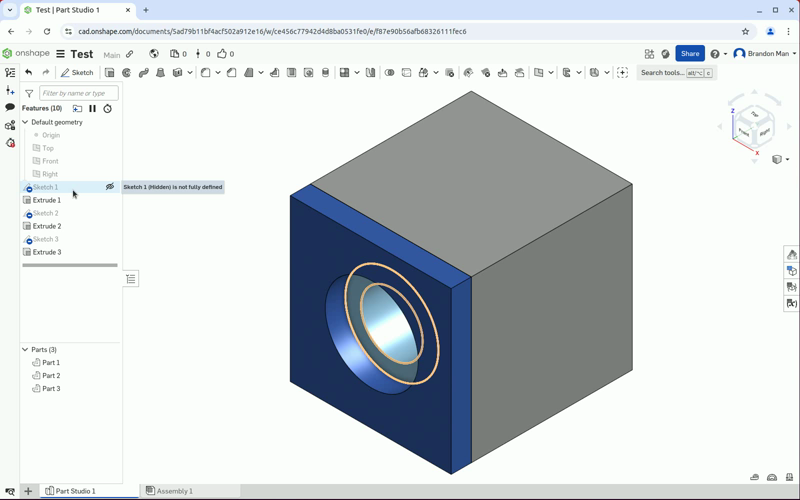
click(73, 189)